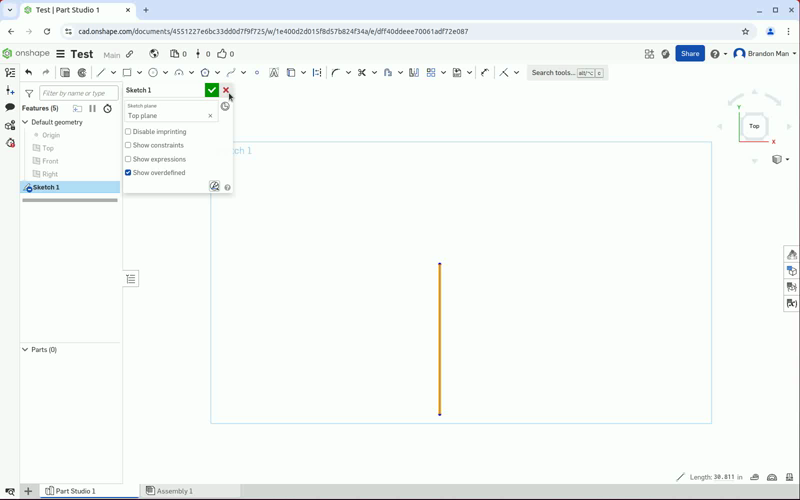
key(shift+h)
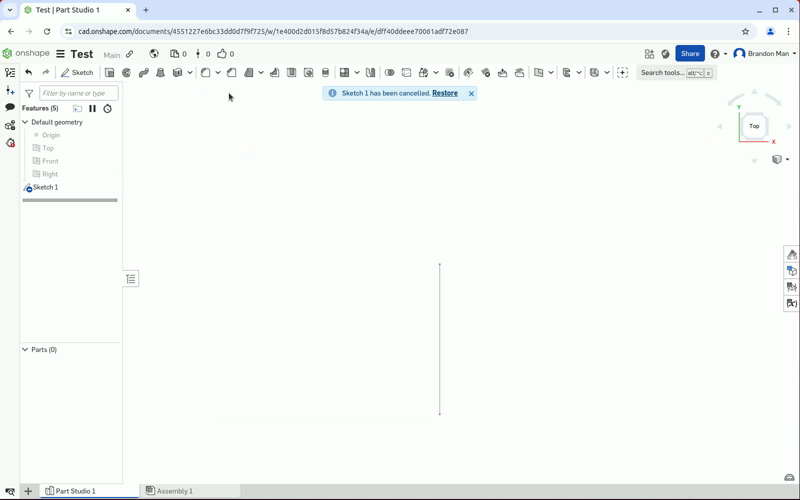
key(shift+s)
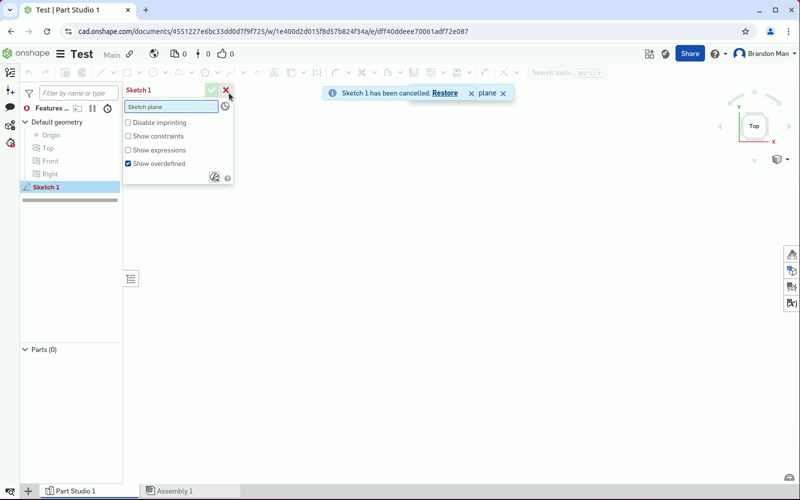
mouse_move(73, 150)
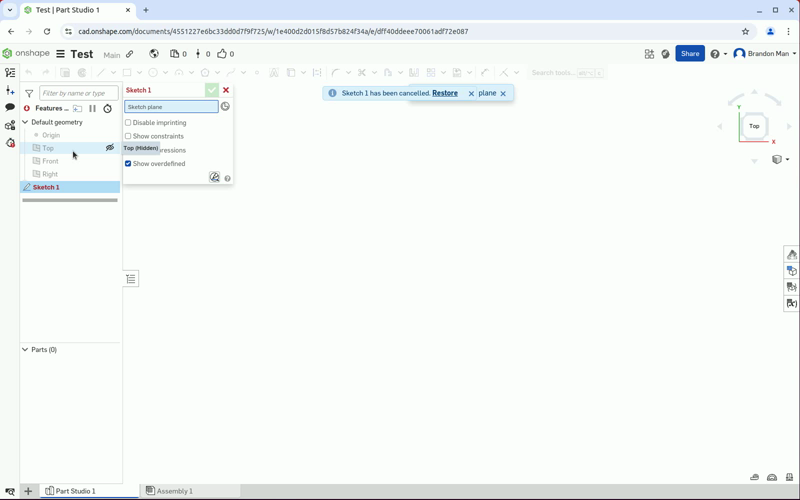
click(73, 150)
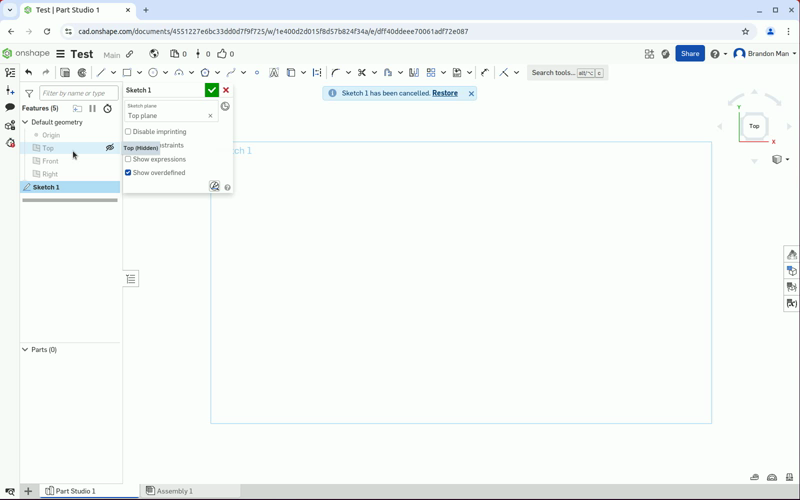
mouse_move(73, 352)
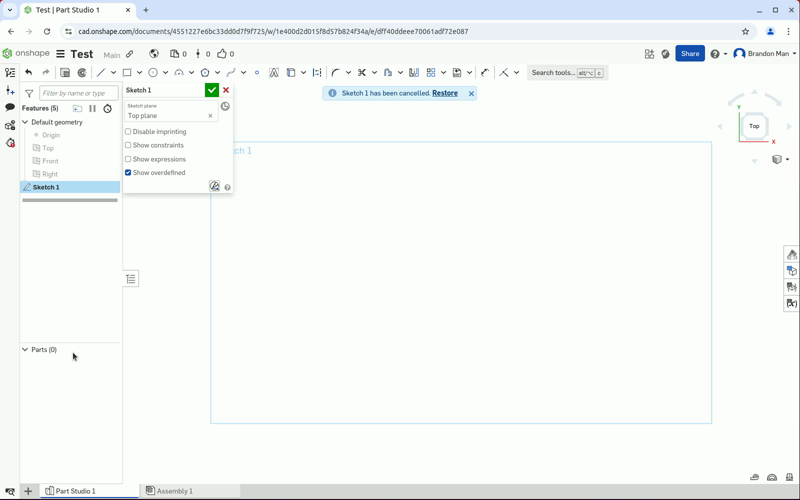
key(y)
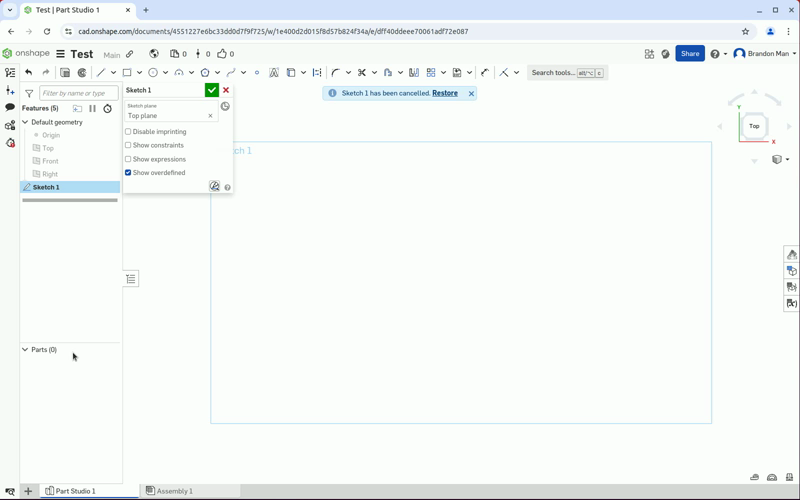
key(l)
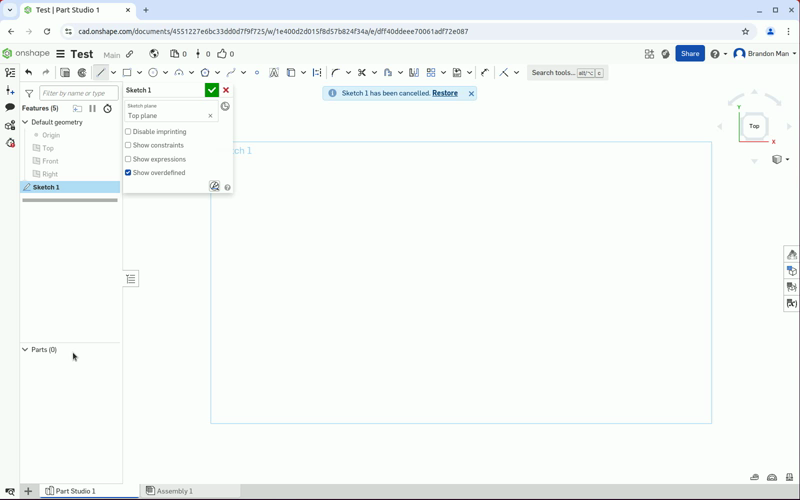
key_down(shift)
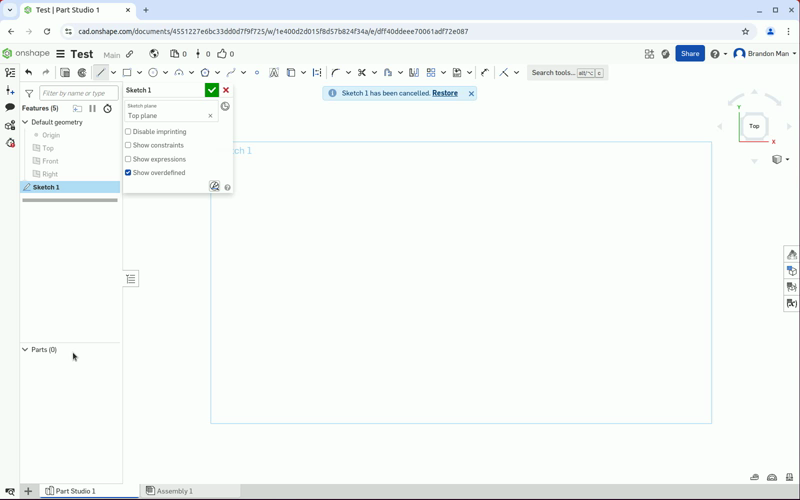
mouse_move(460, 282)
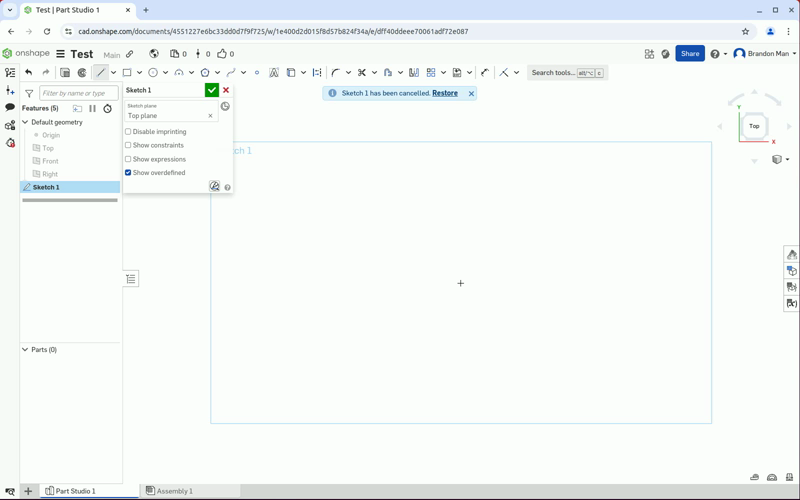
click(460, 282)
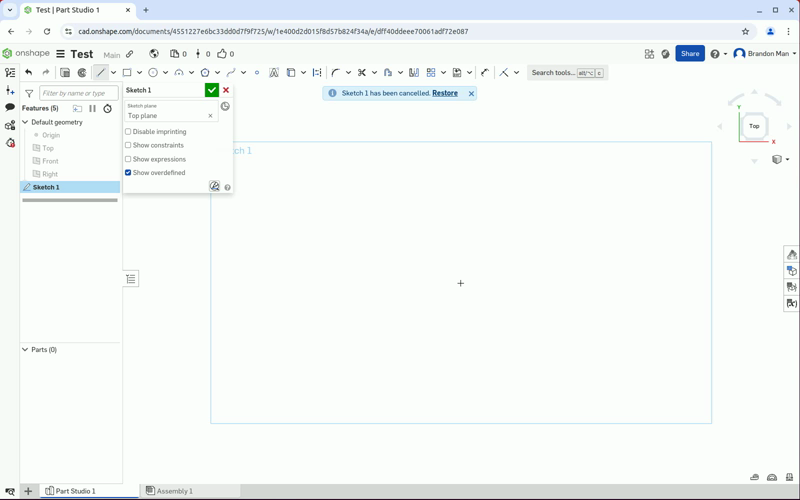
key_up(shift)
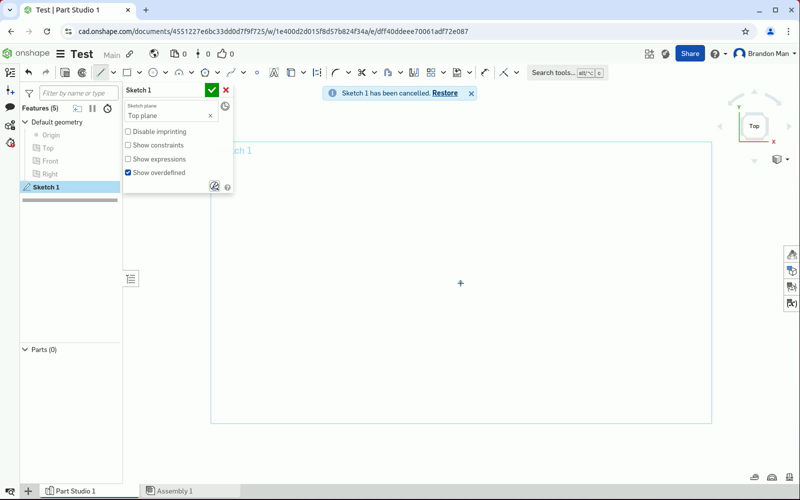
key_down(shift)
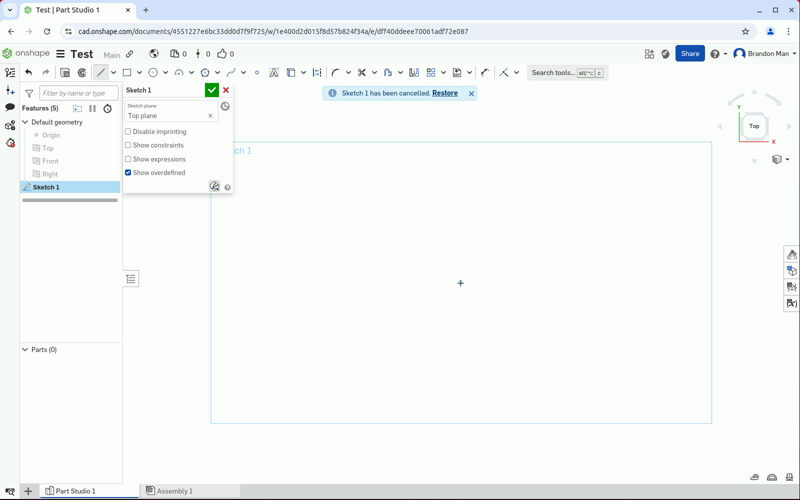
mouse_move(490, 282)
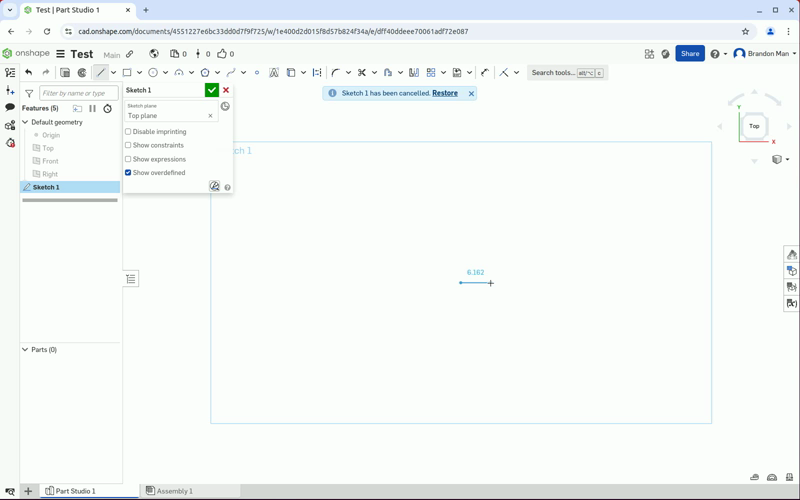
mouse_move(498, 282)
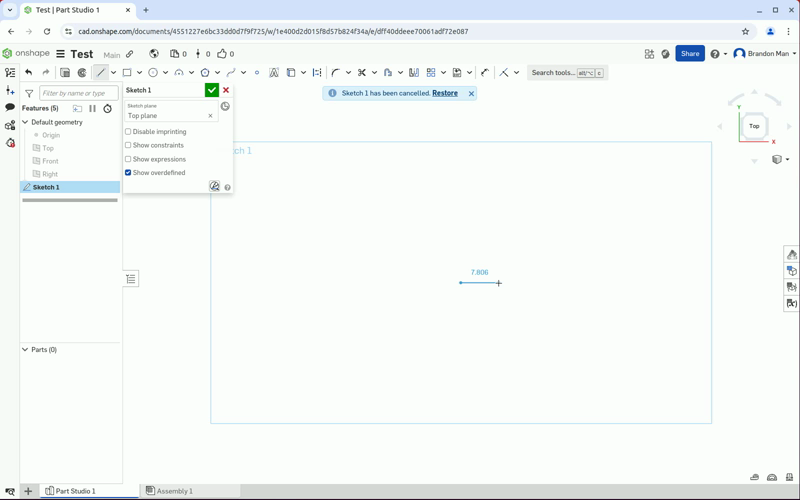
click(498, 282)
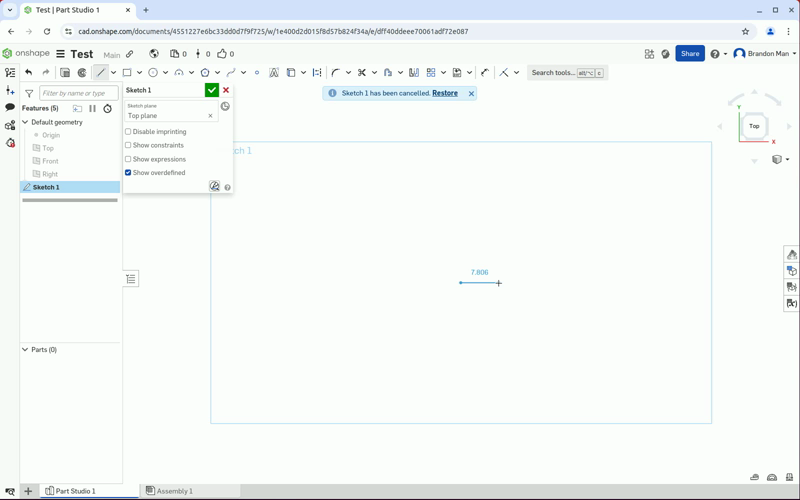
key_up(shift)
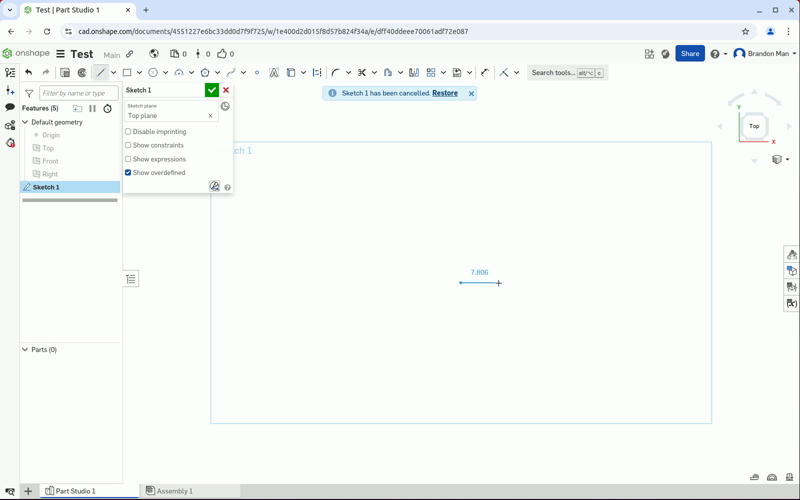
key_down(shift)
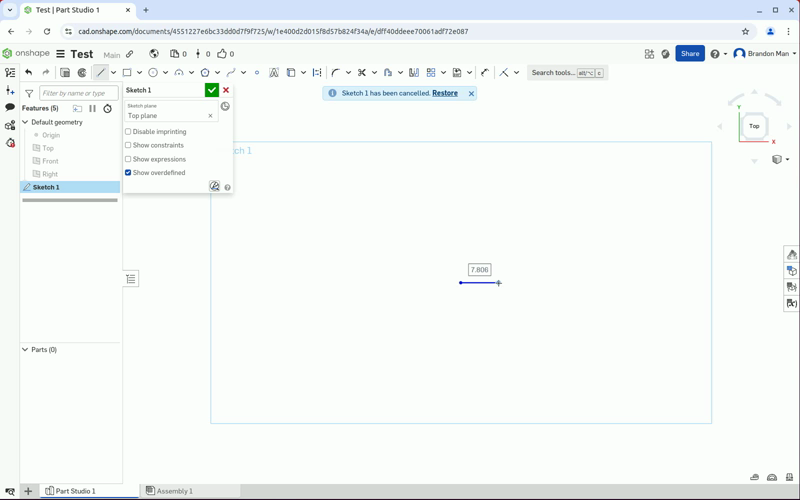
mouse_move(498, 207)
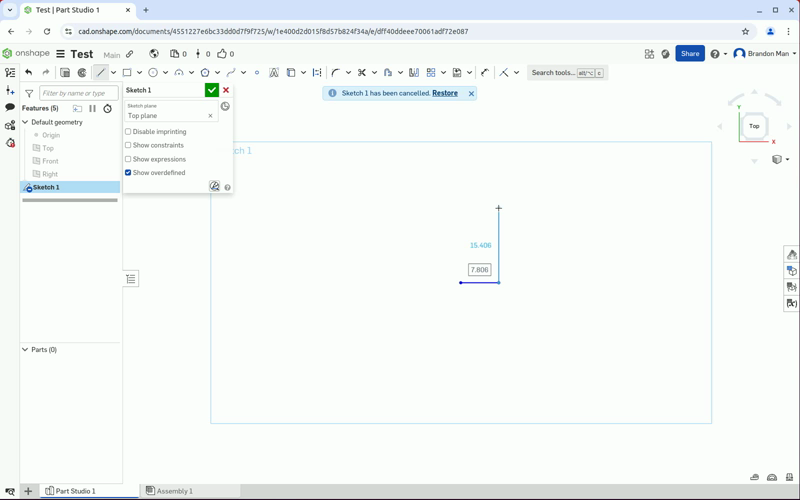
click(498, 207)
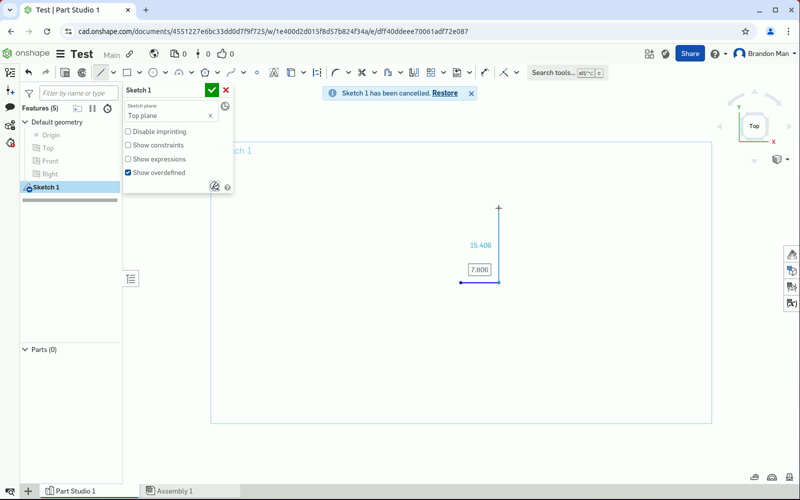
key_up(shift)
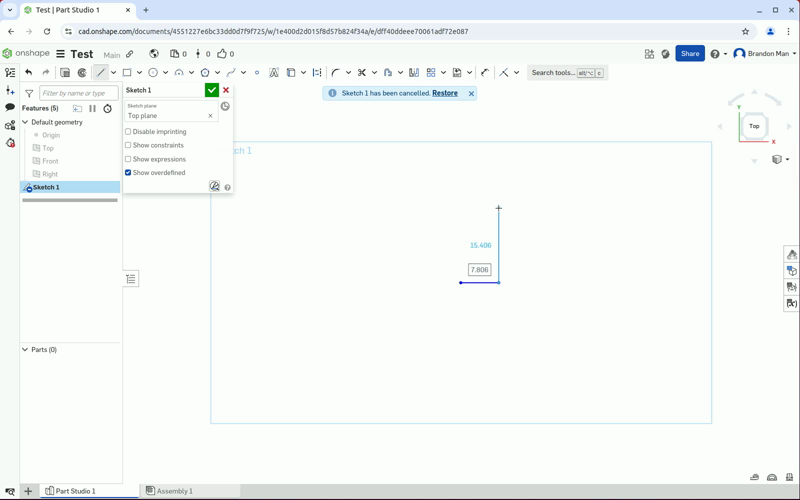
key_down(shift)
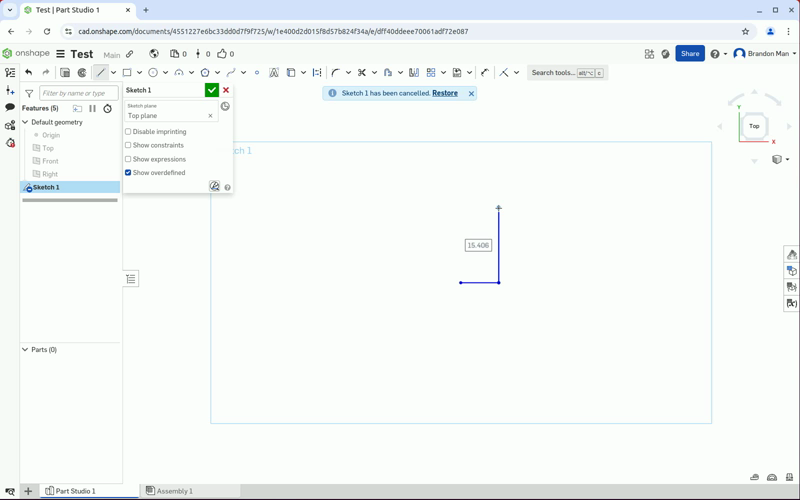
mouse_move(528, 207)
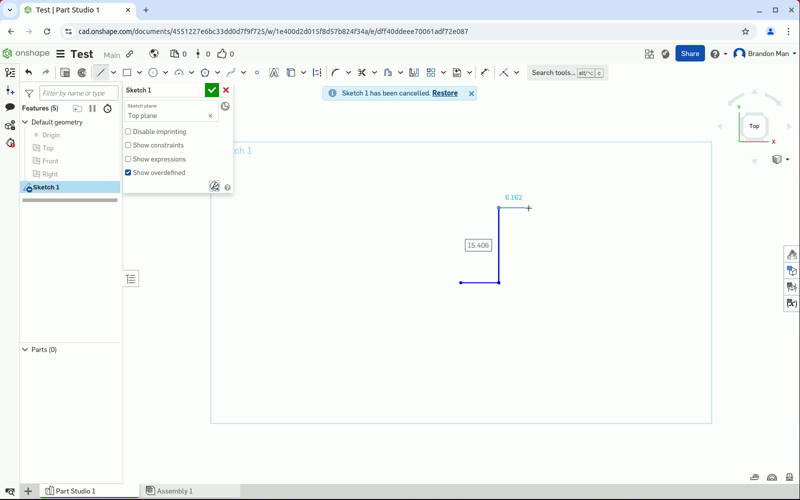
mouse_move(460, 207)
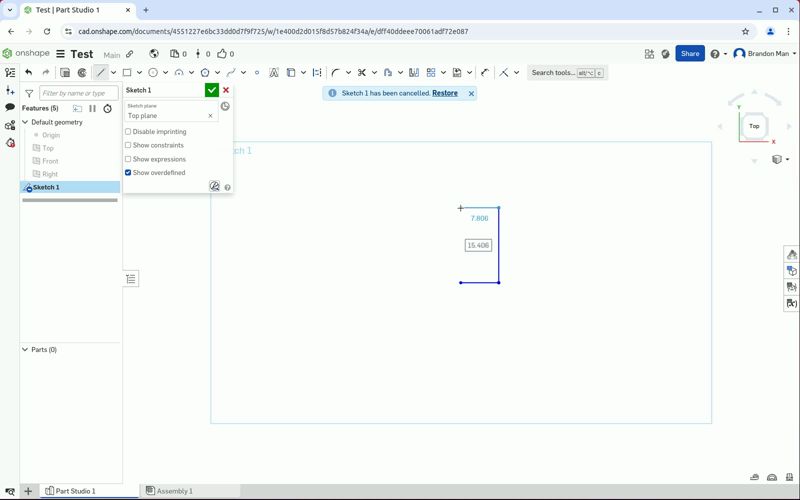
click(460, 207)
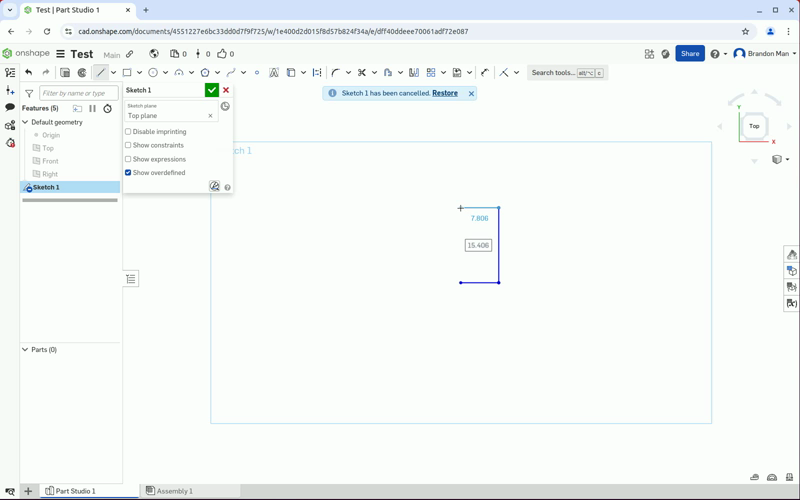
key_up(shift)
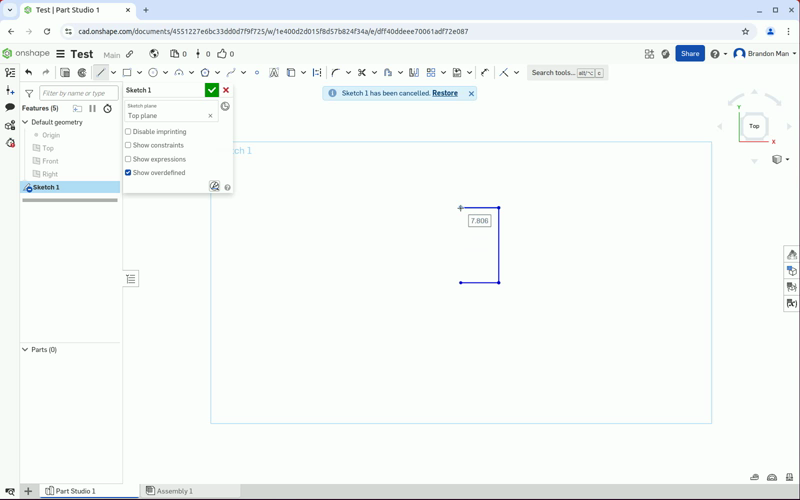
key_down(shift)
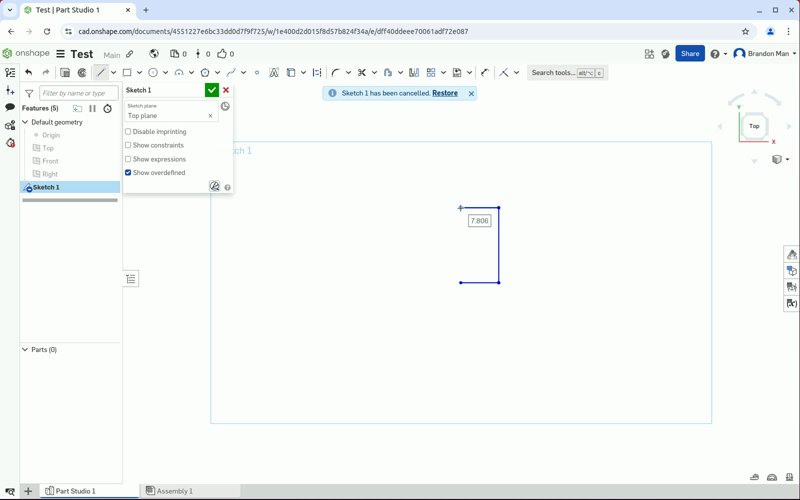
mouse_move(460, 282)
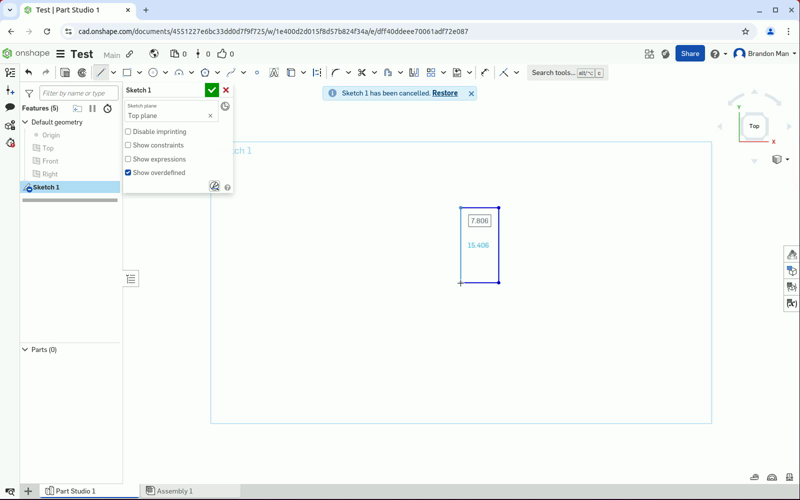
key_up(shift)
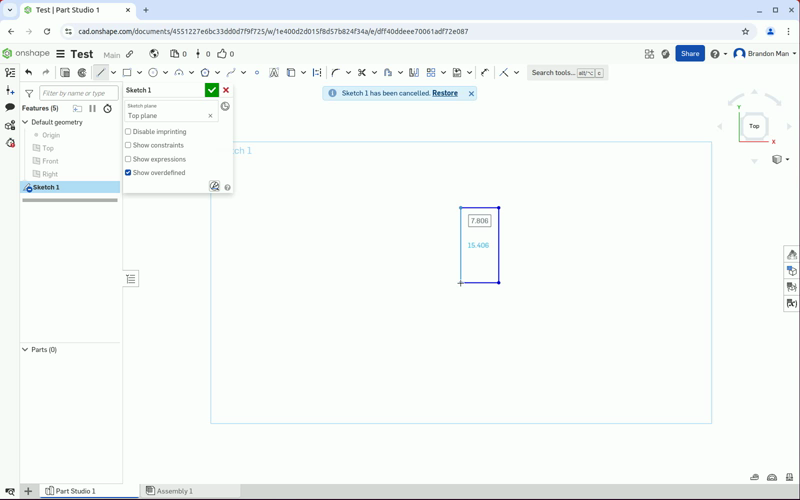
click(460, 282)
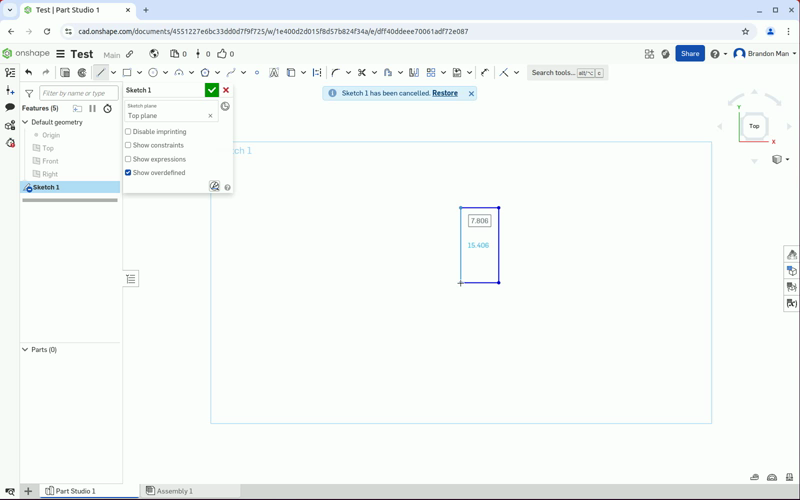
key(esc)
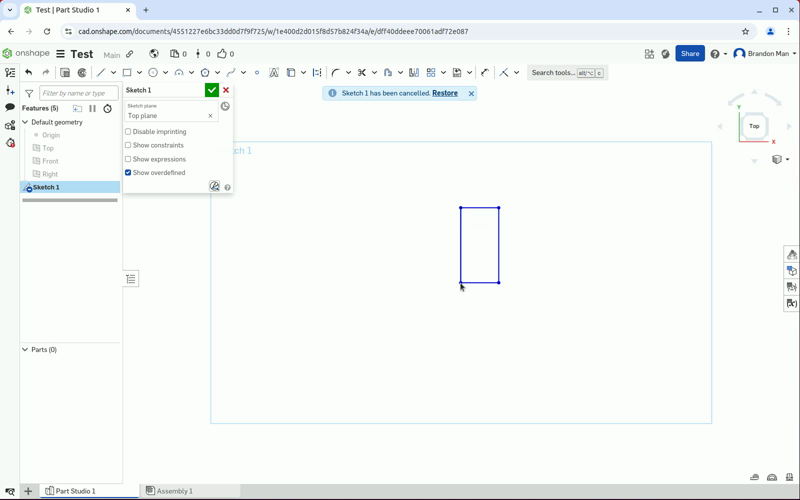
mouse_move(489, 251)
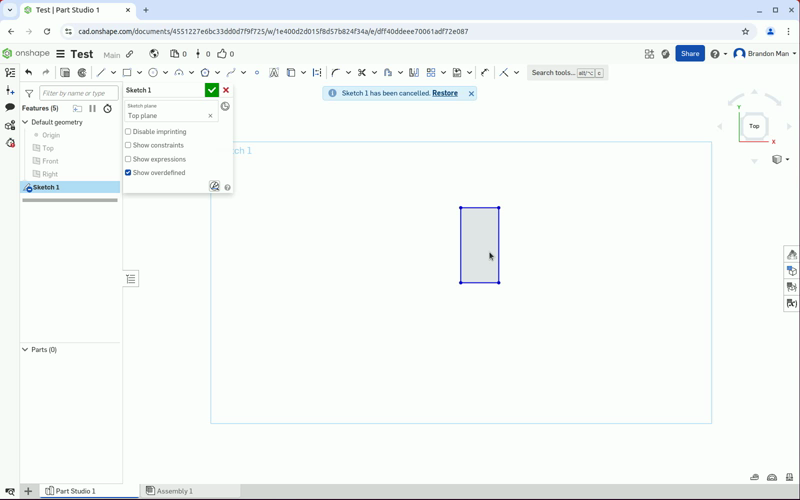
click(489, 251)
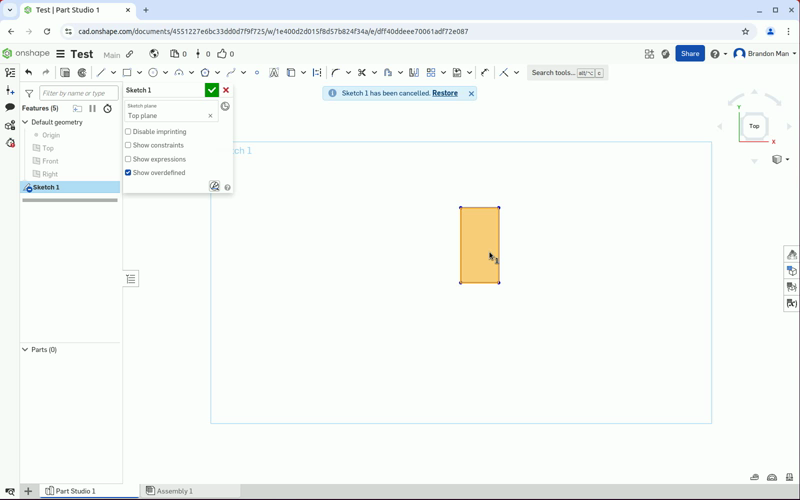
mouse_move(73, 352)
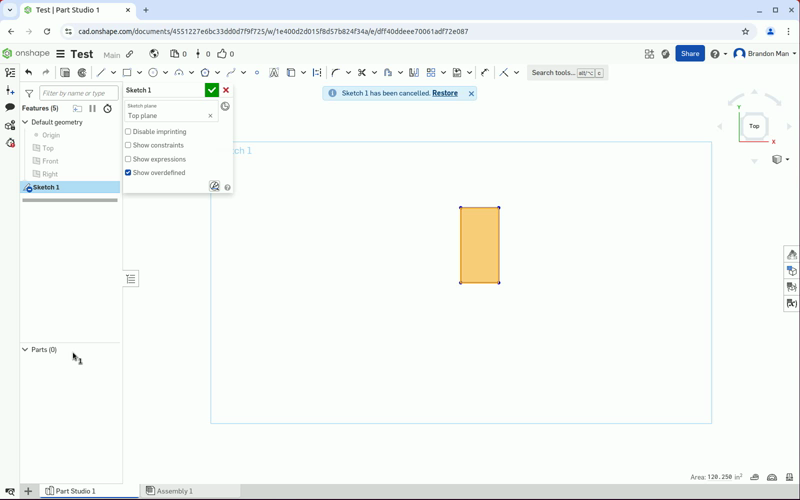
key(shift+y)
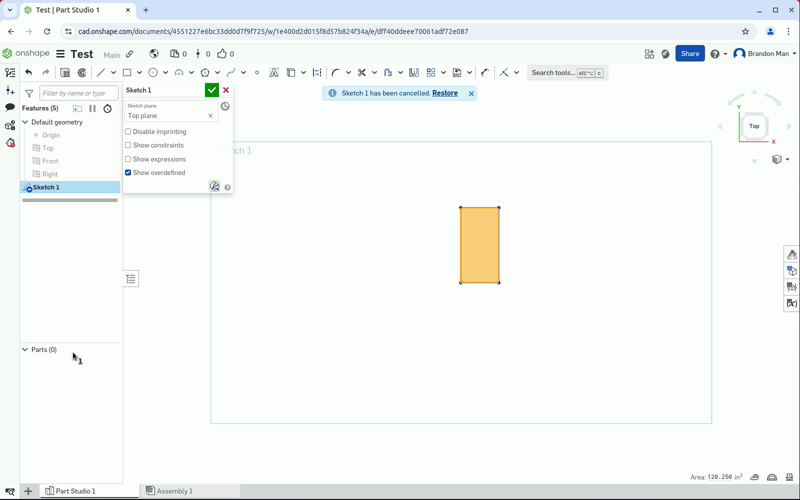
key(shift+e)
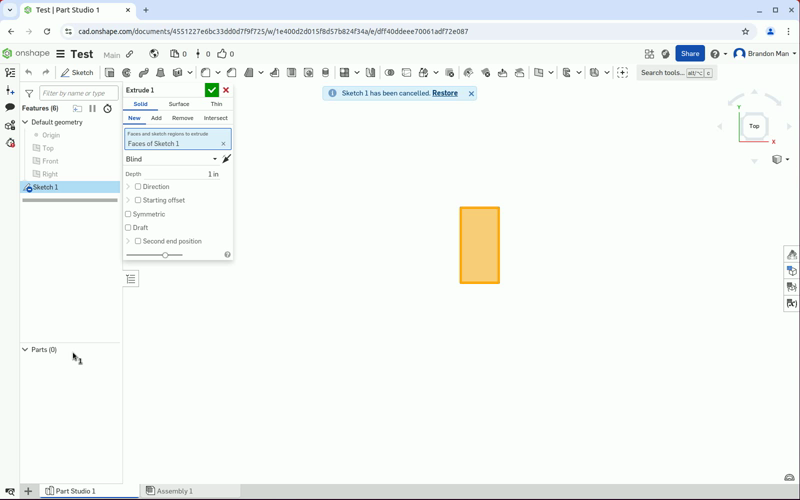
mouse_move(143, 106)
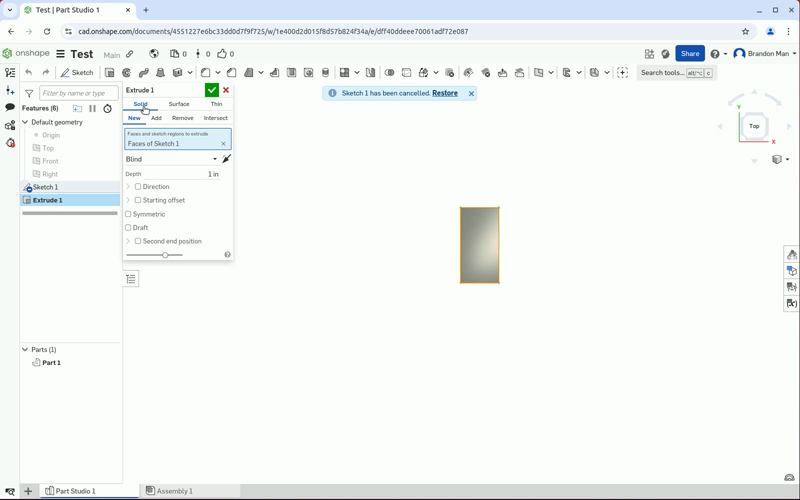
click(143, 106)
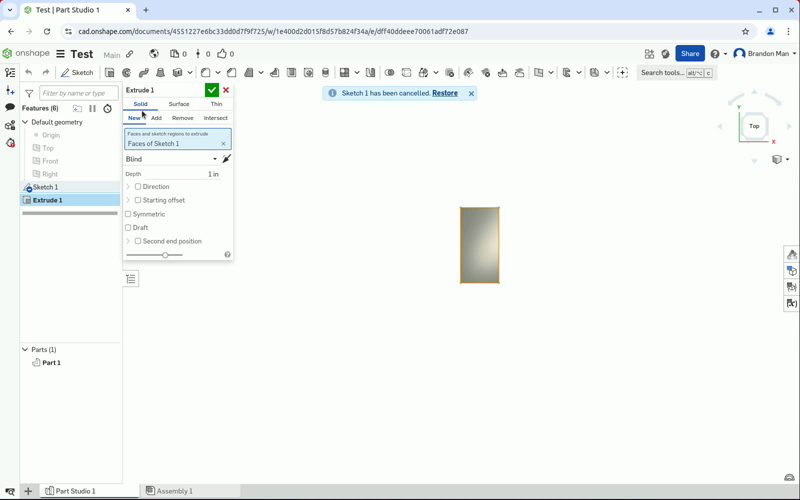
mouse_move(137, 120)
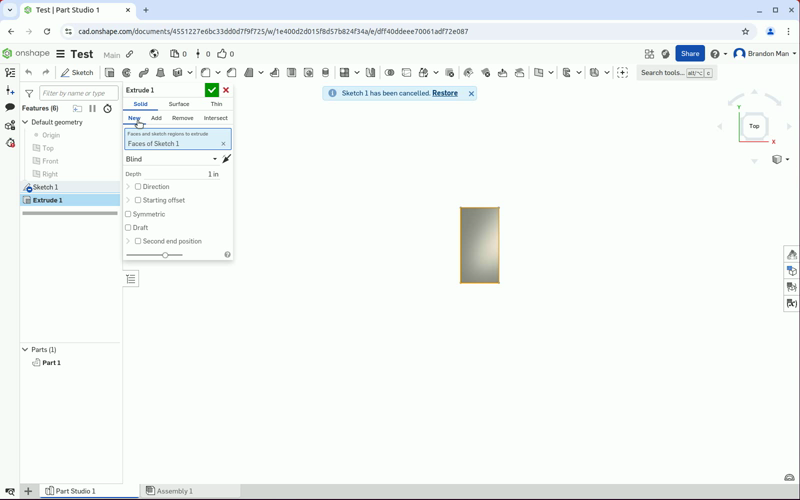
click(137, 120)
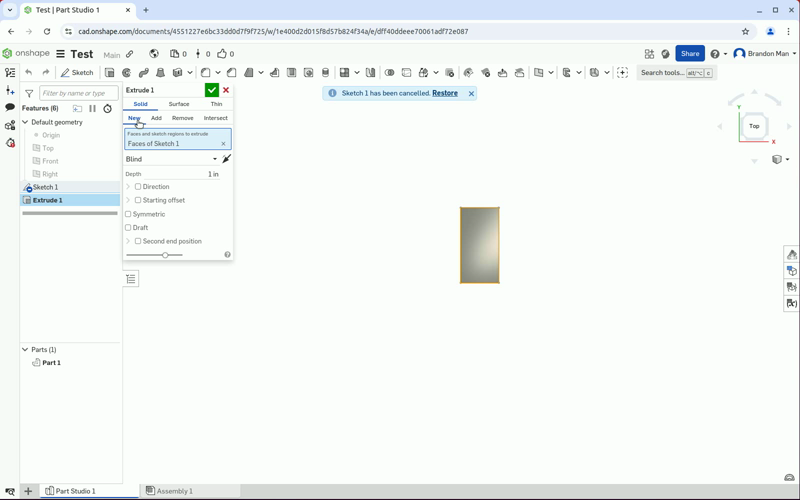
key(tab, 4)
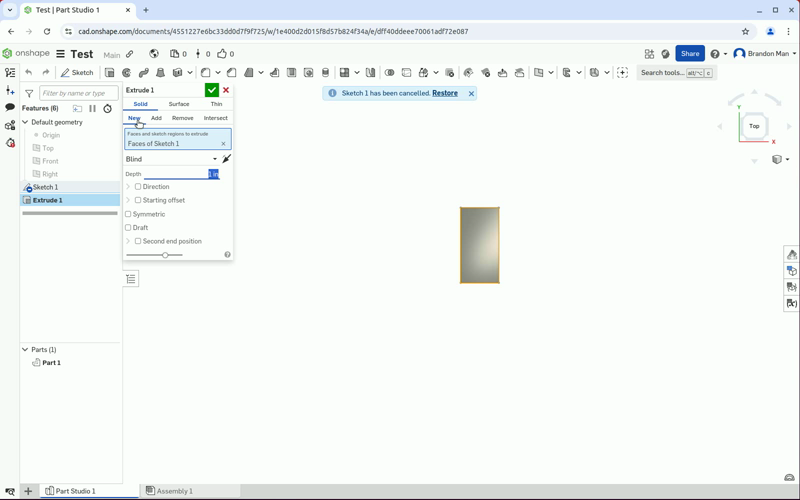
text(23.108)
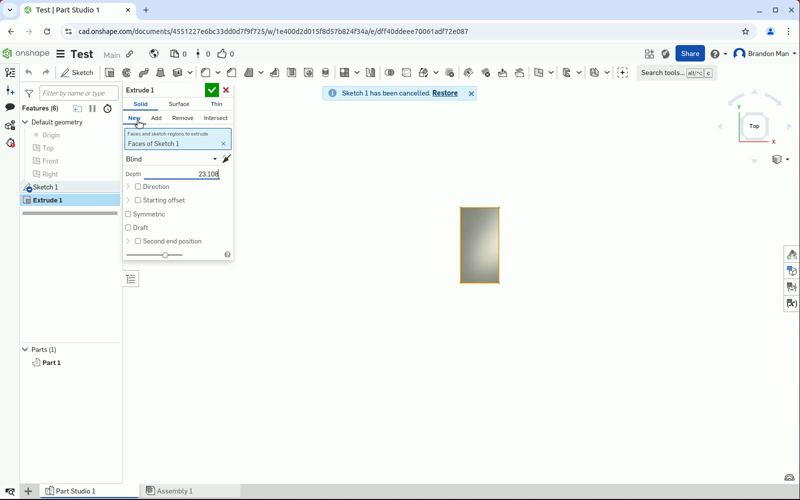
key(enter)
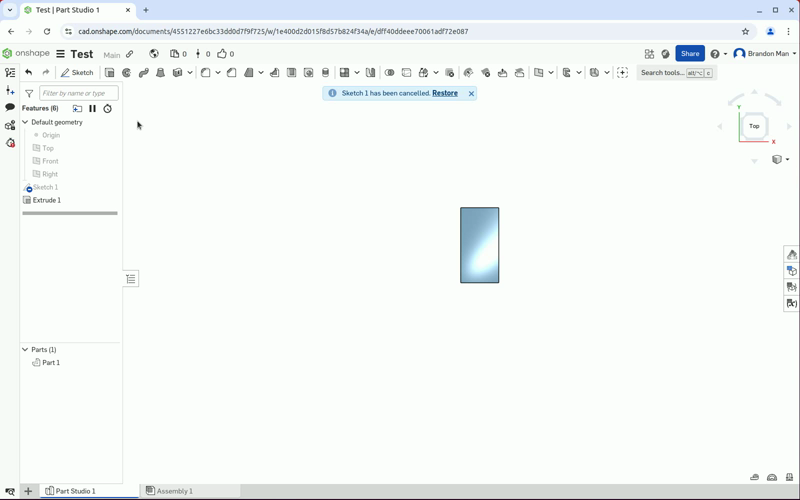
key(shift+h)
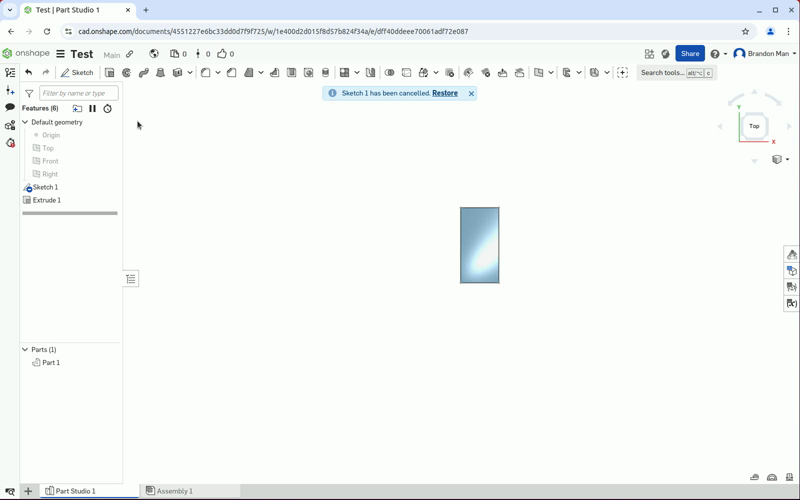
key(shift+h)
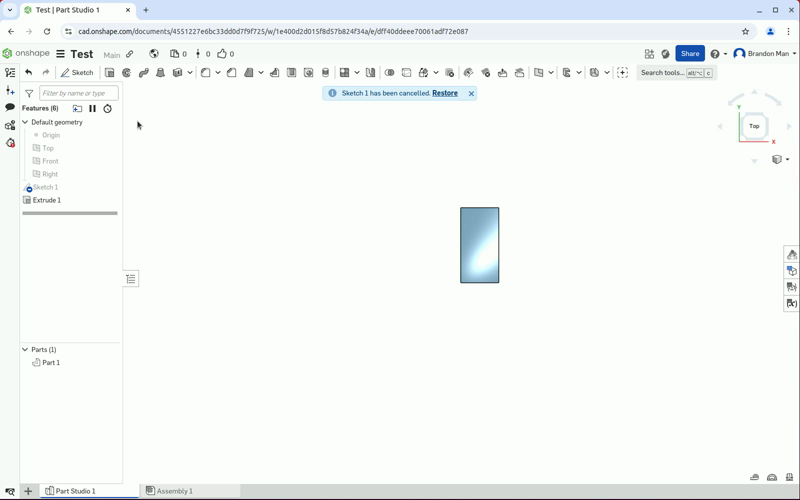
mouse_move(73, 189)
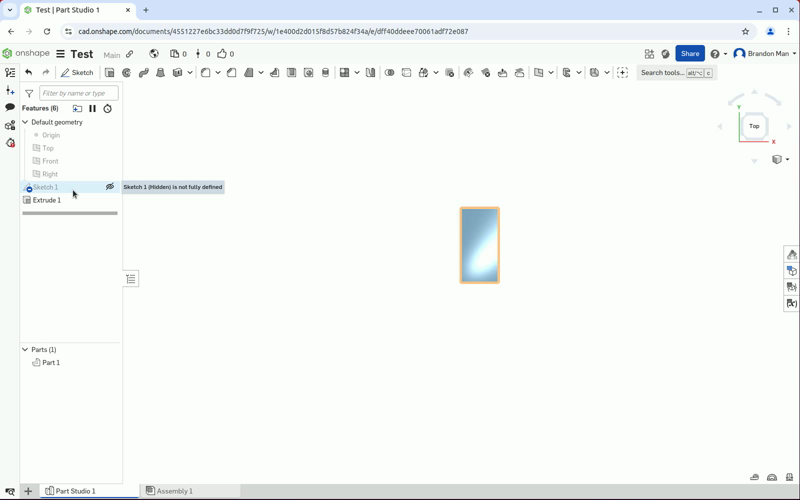
click(73, 189)
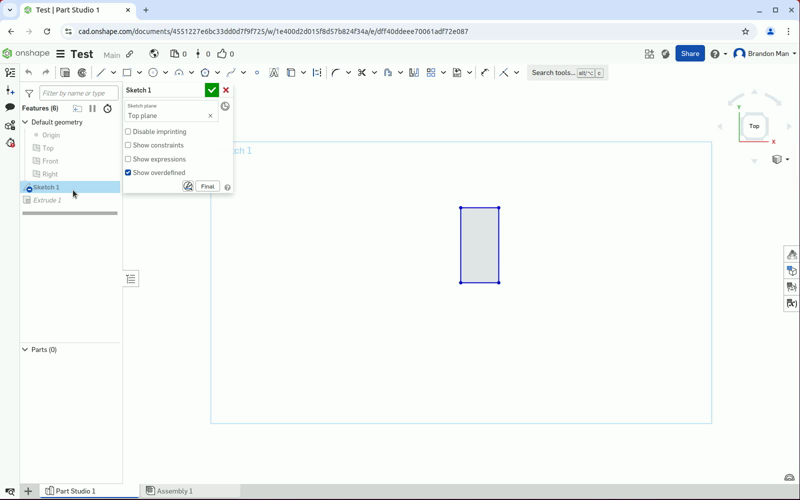
mouse_move(229, 92)
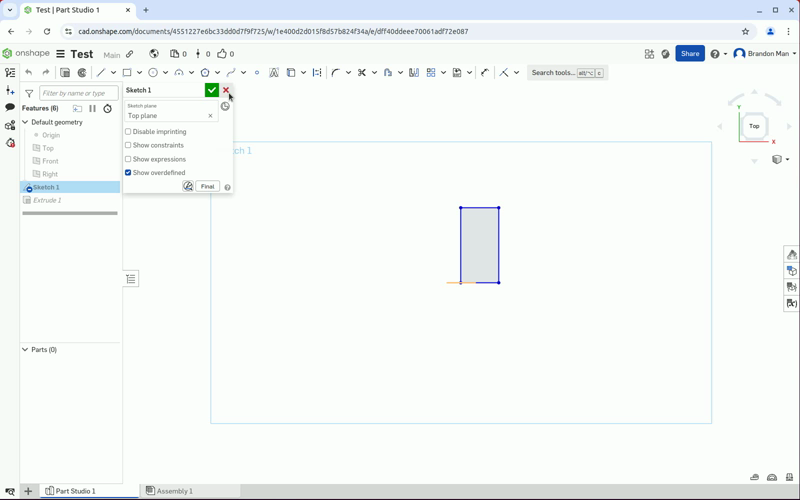
click(229, 92)
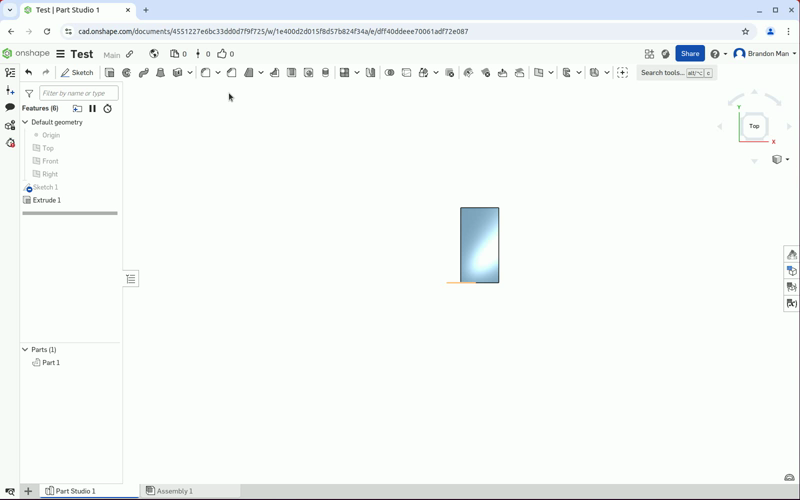
mouse_move(541, 75)
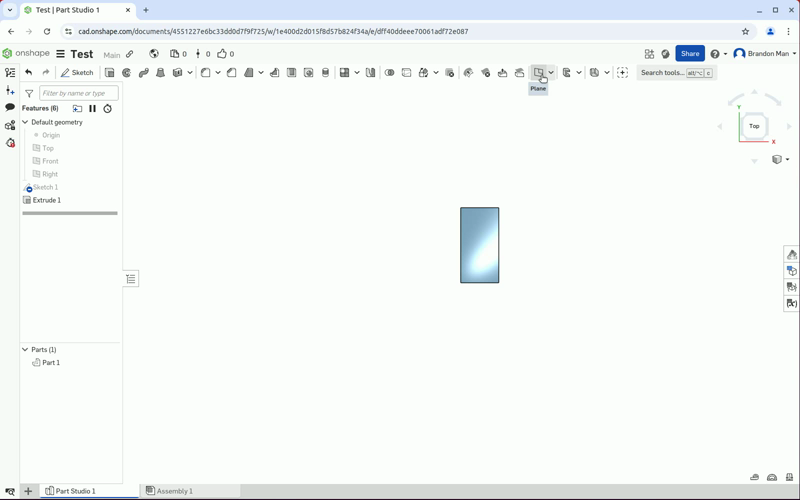
click(541, 75)
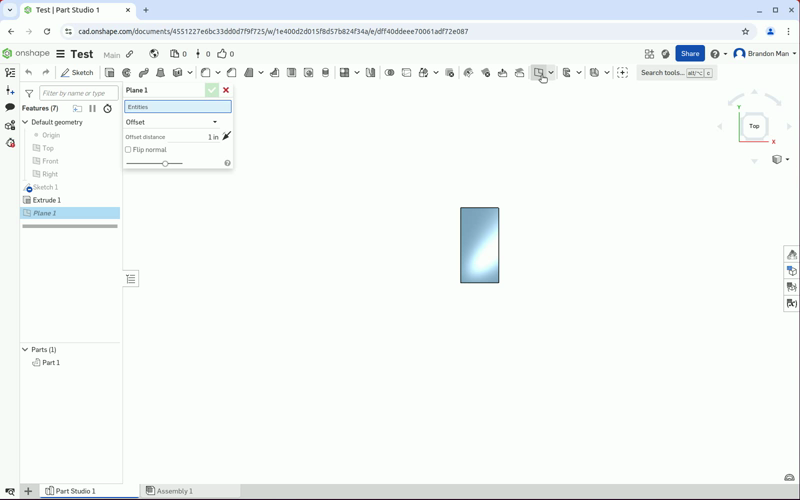
mouse_move(73, 150)
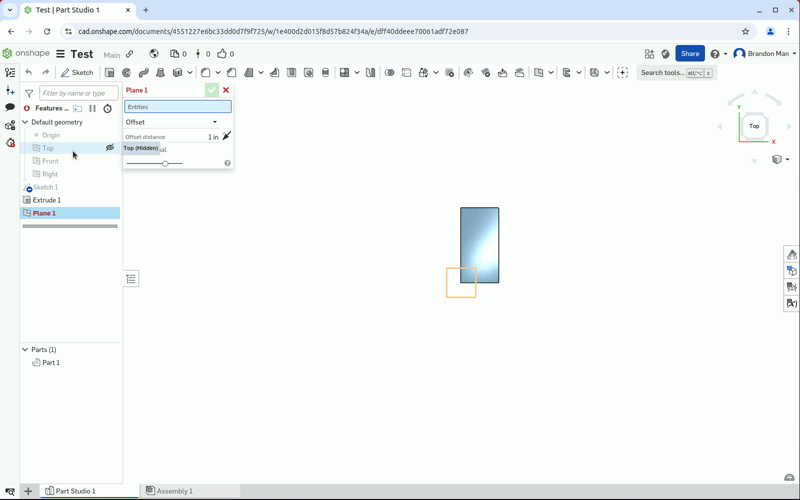
click(73, 150)
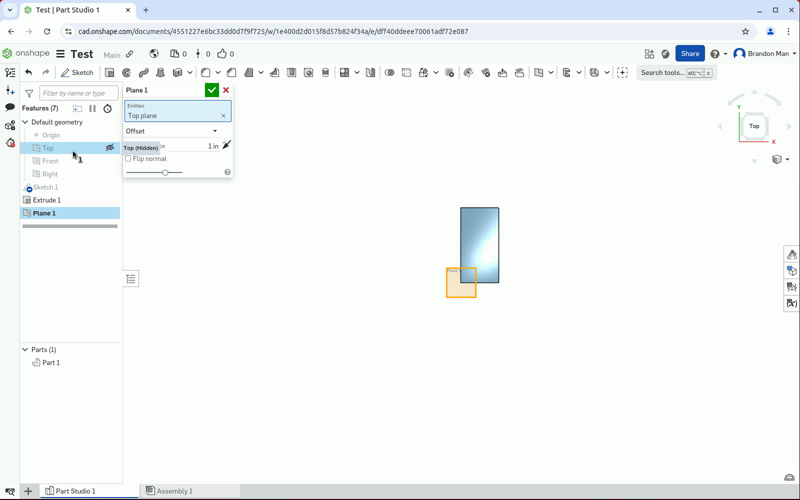
key(tab, 2)
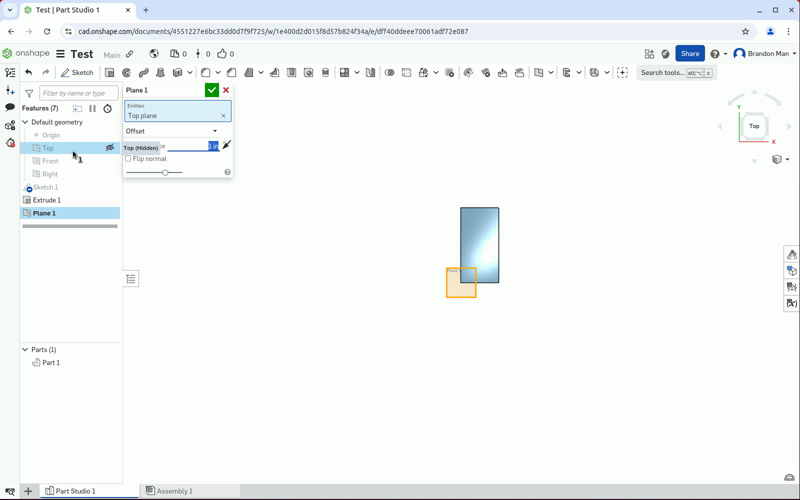
text(23.108)
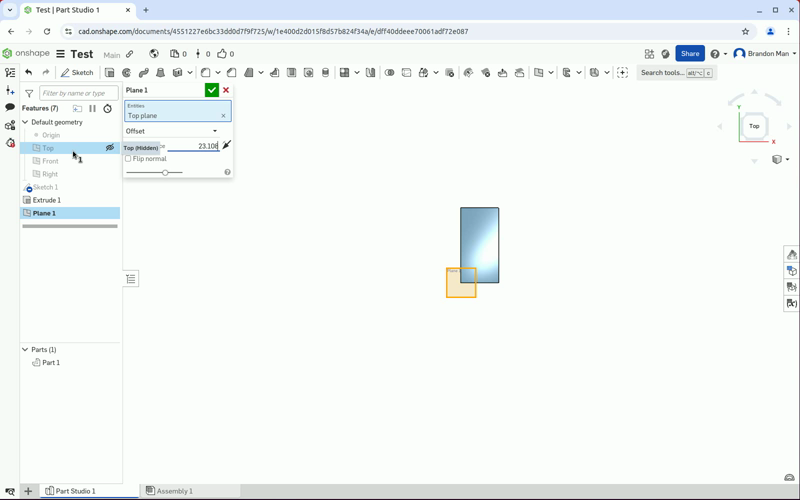
key(enter, 2)
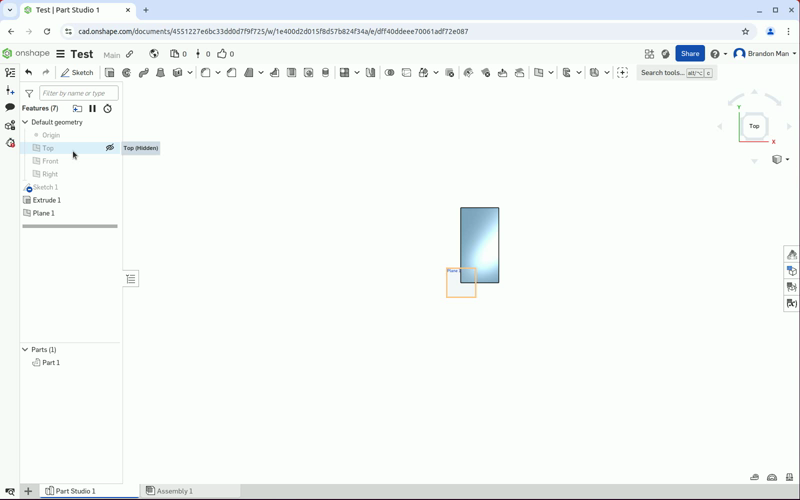
key(shift+s)
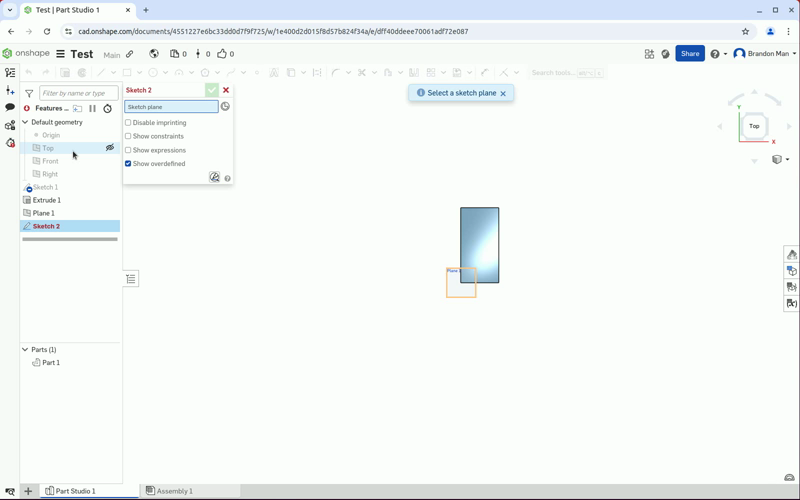
mouse_move(73, 215)
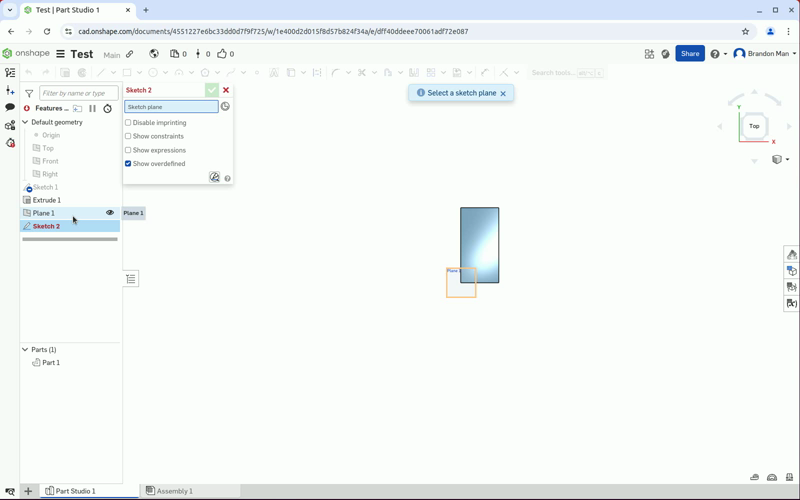
click(73, 215)
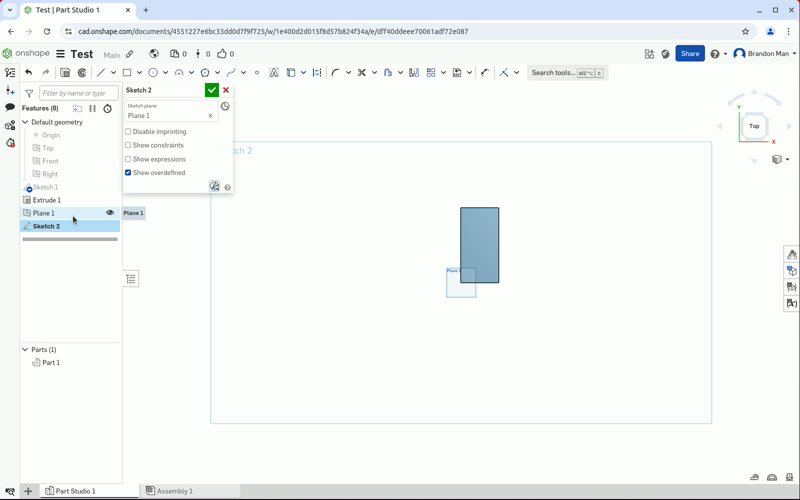
mouse_move(73, 352)
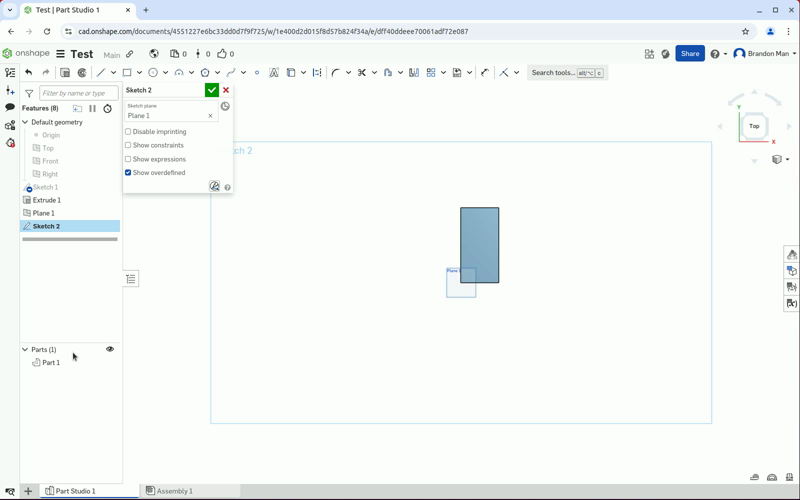
key(y)
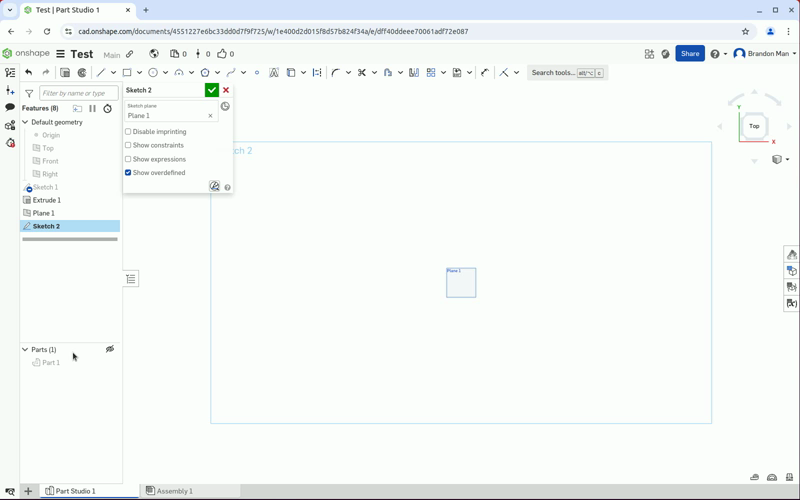
key(l)
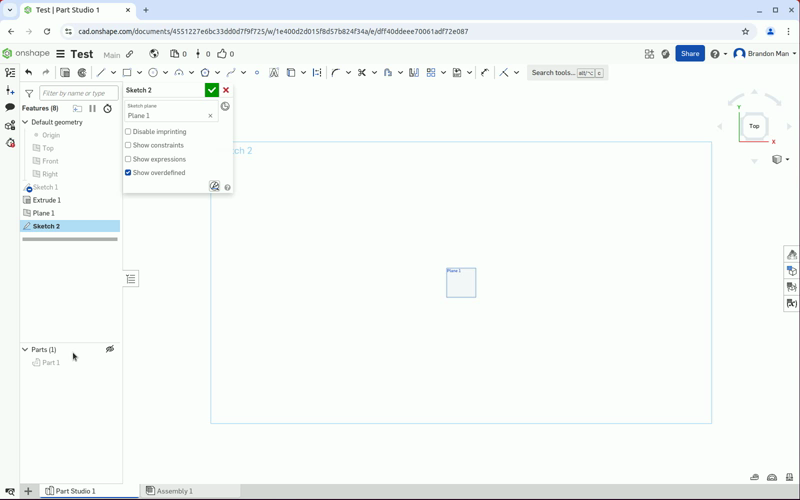
key_down(shift)
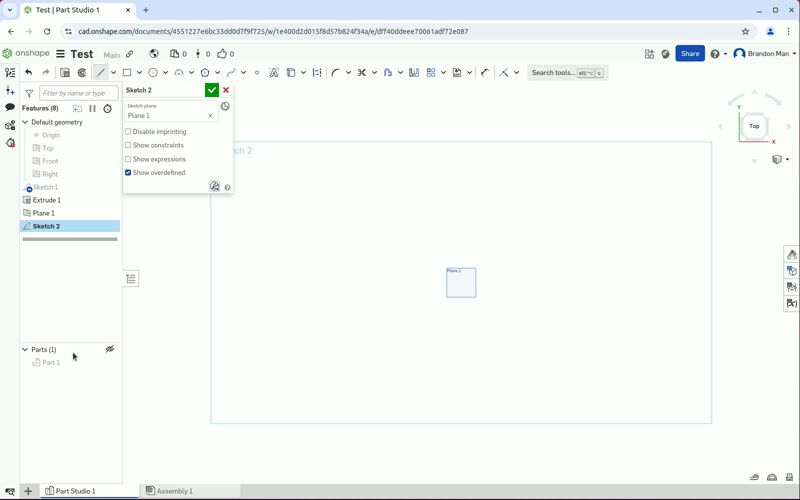
mouse_move(460, 245)
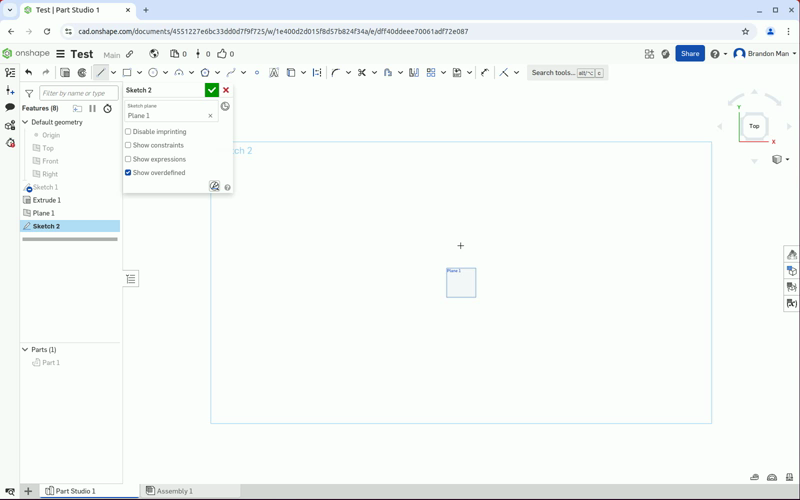
click(460, 245)
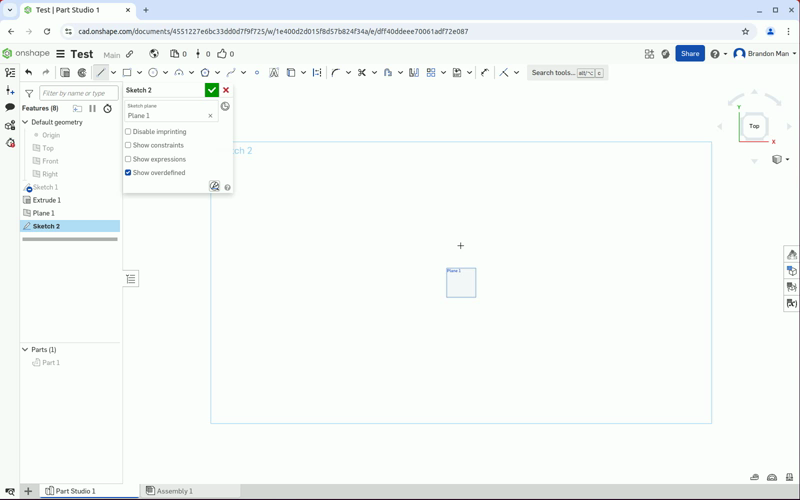
key_up(shift)
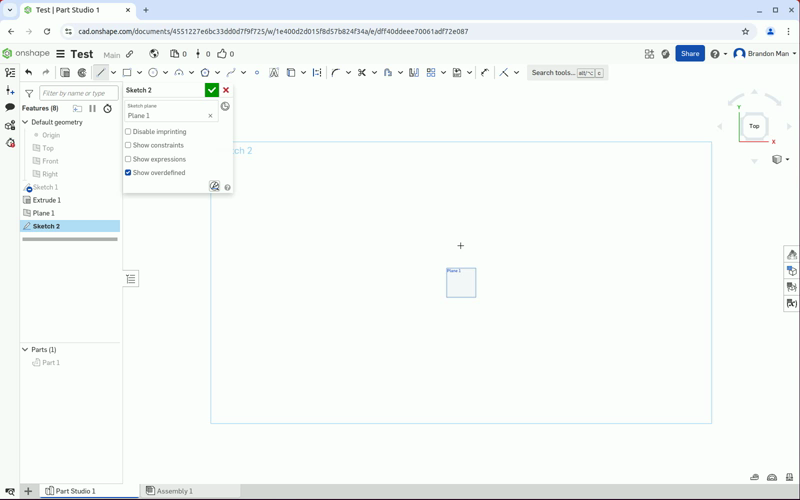
key_down(shift)
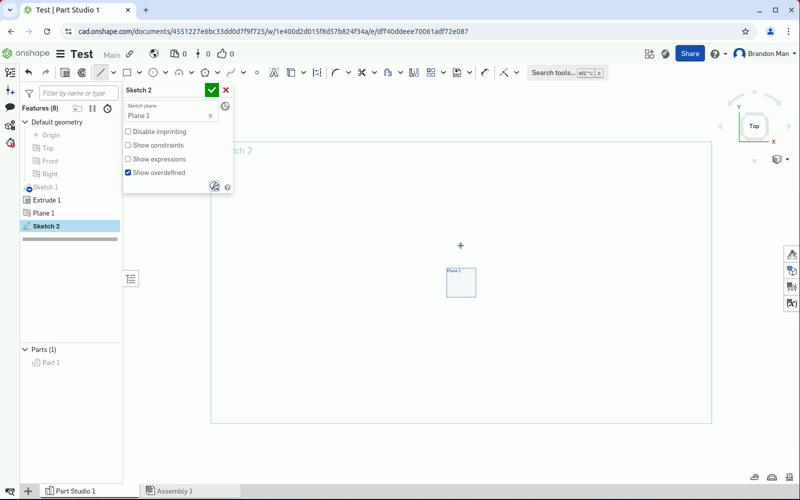
mouse_move(490, 245)
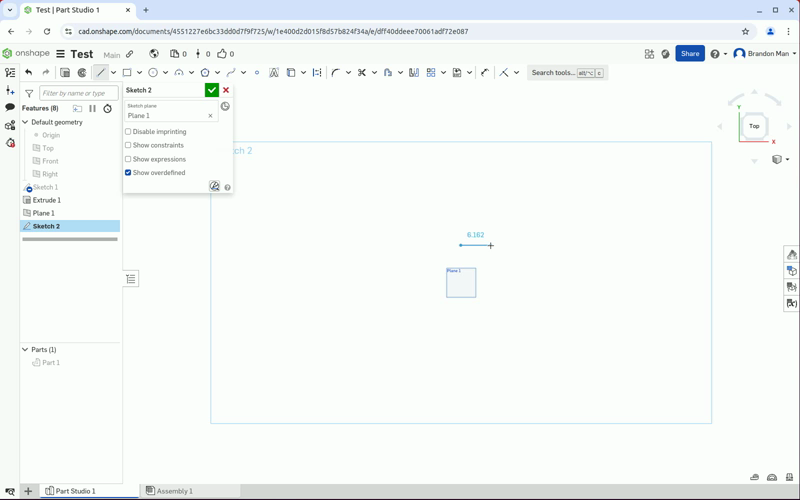
mouse_move(499, 245)
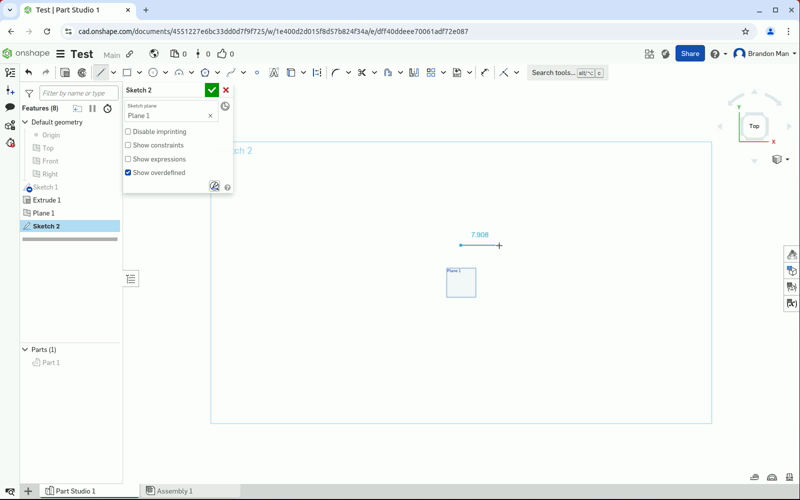
click(499, 245)
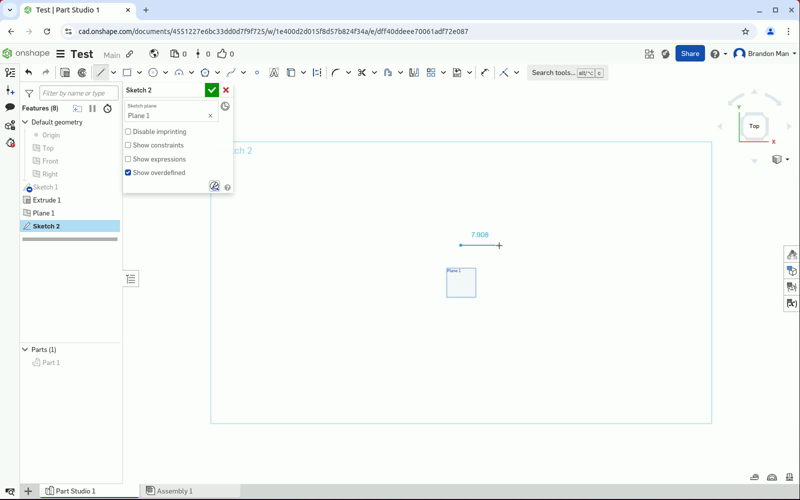
key_up(shift)
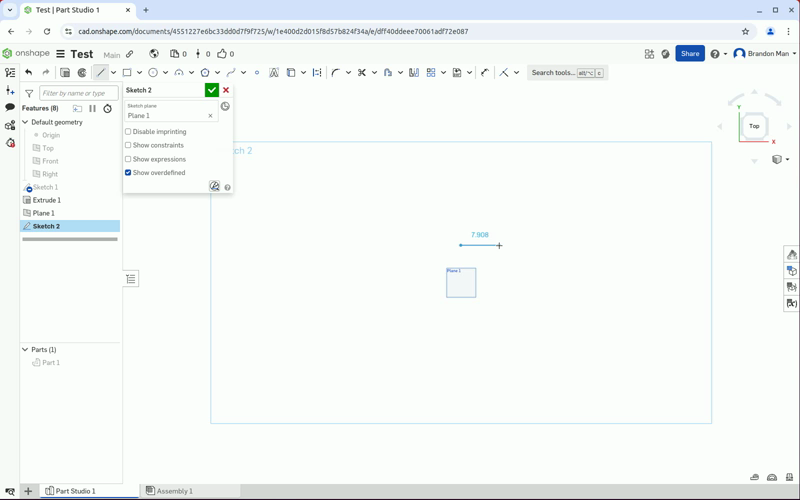
key_down(shift)
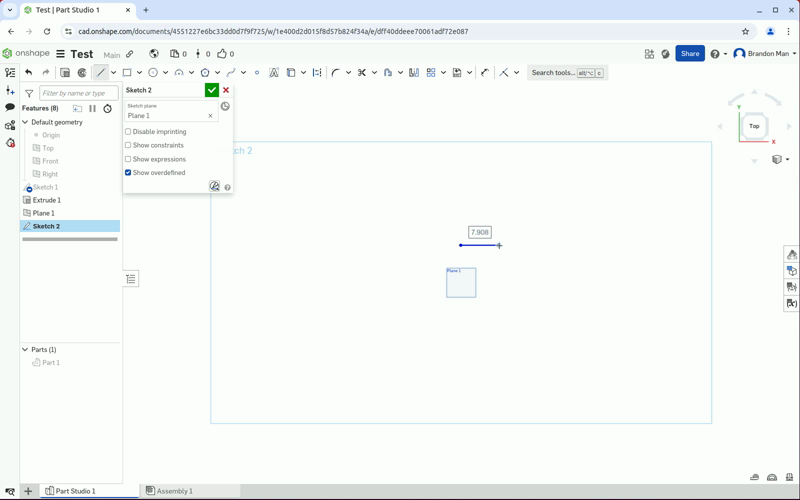
mouse_move(529, 245)
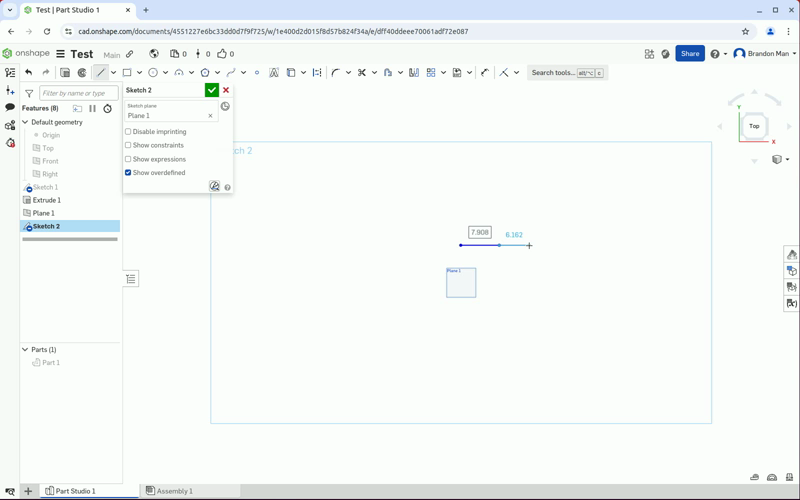
mouse_move(499, 207)
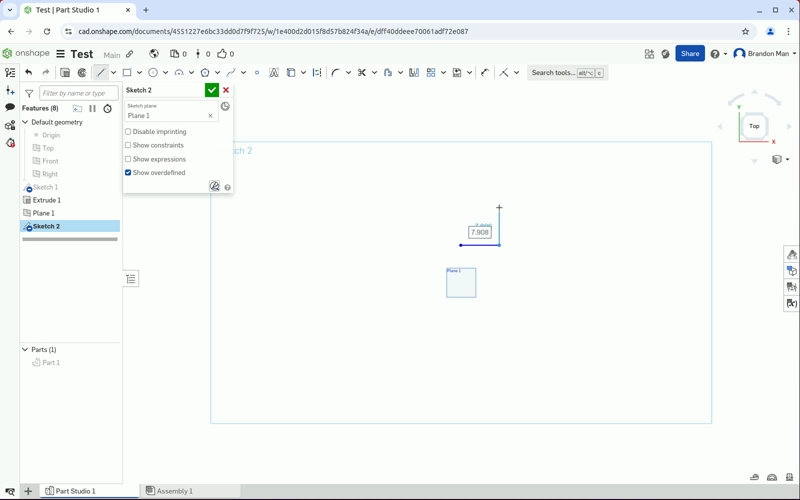
click(499, 207)
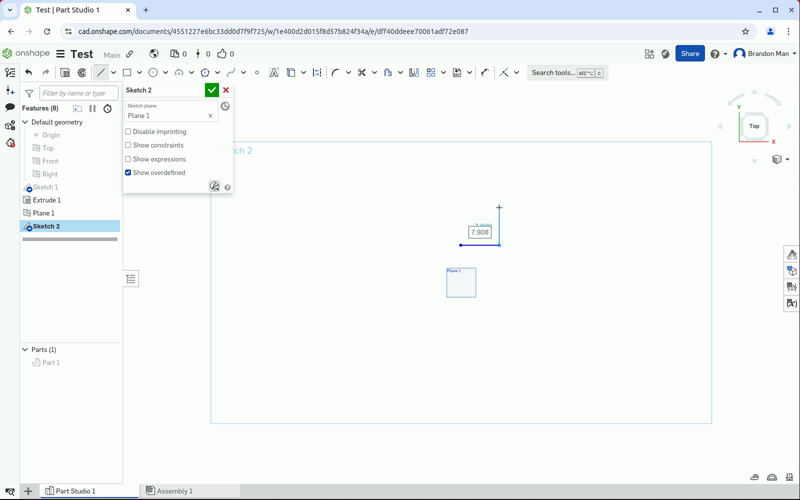
key_up(shift)
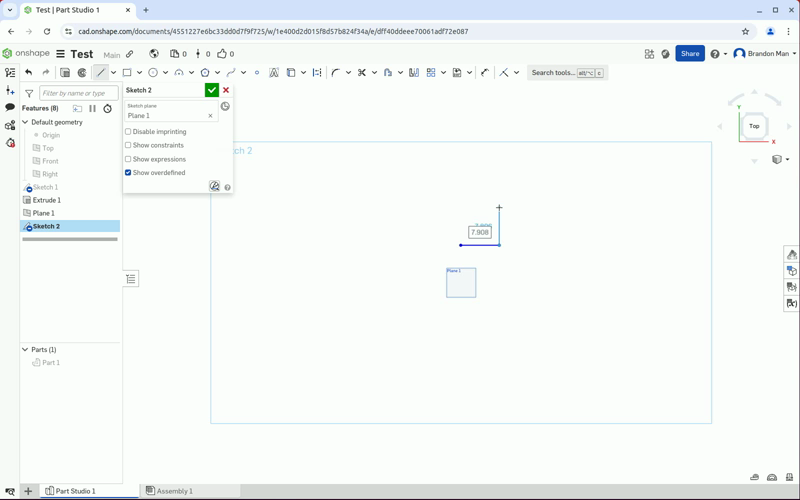
key_down(shift)
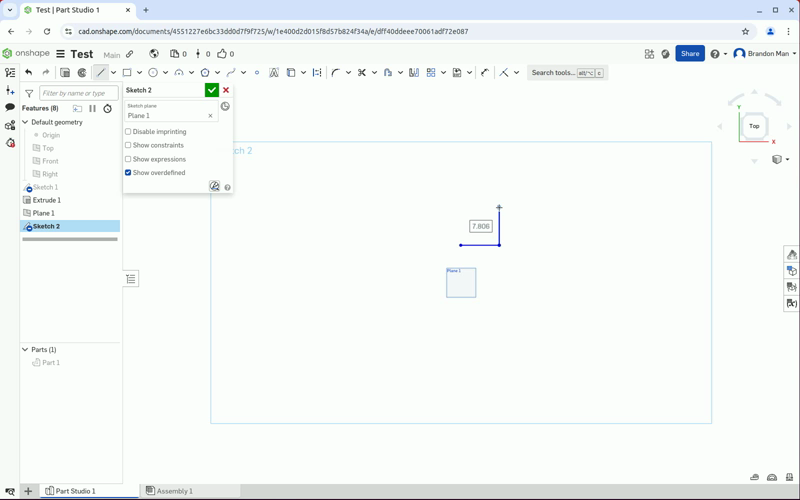
mouse_move(529, 207)
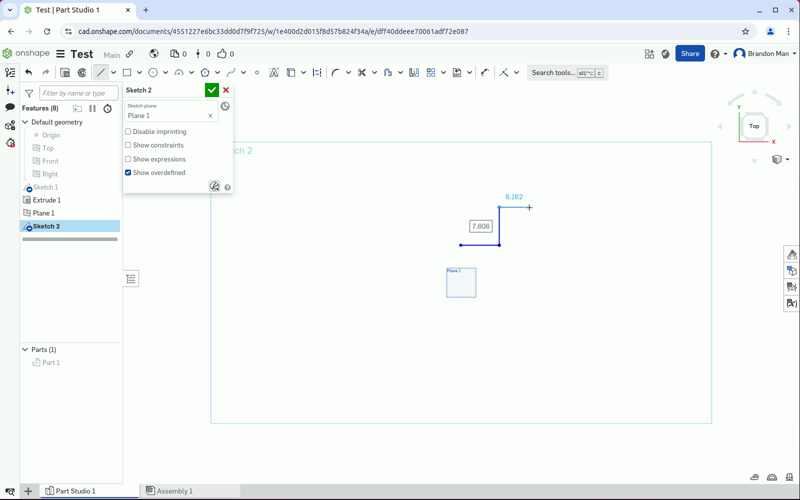
mouse_move(460, 207)
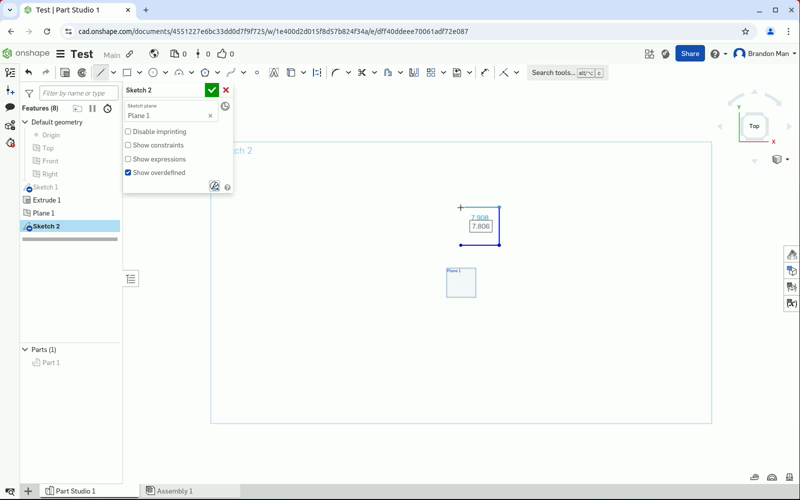
click(460, 207)
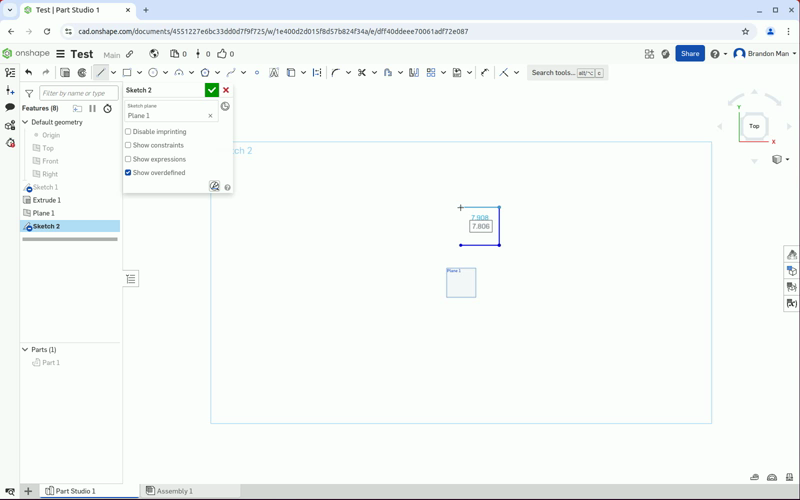
key_up(shift)
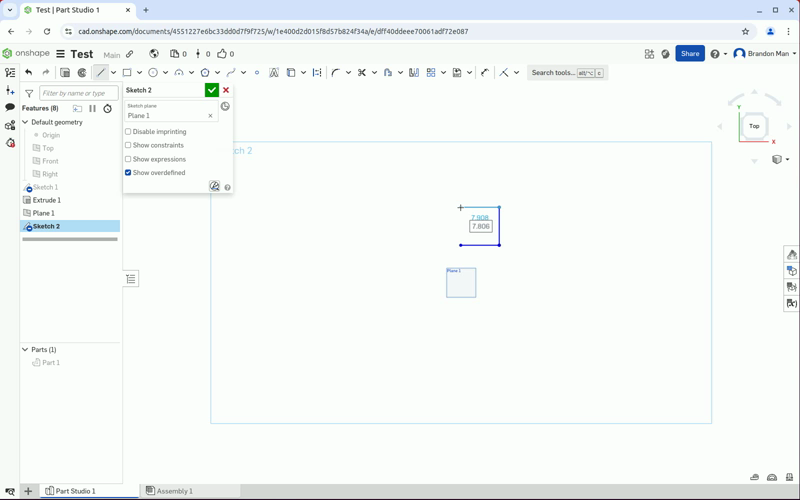
mouse_move(490, 207)
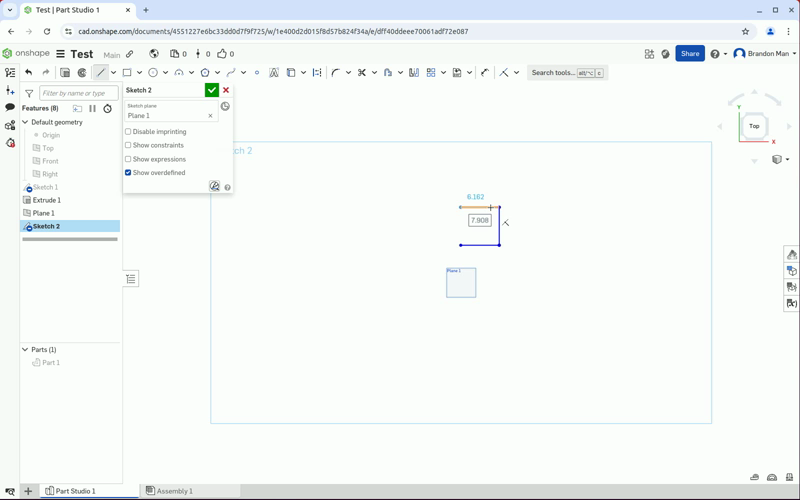
key_down(shift)
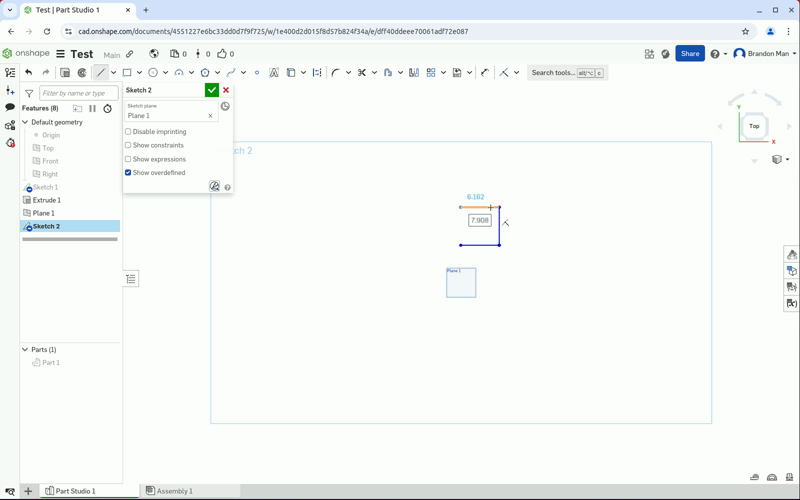
mouse_move(460, 245)
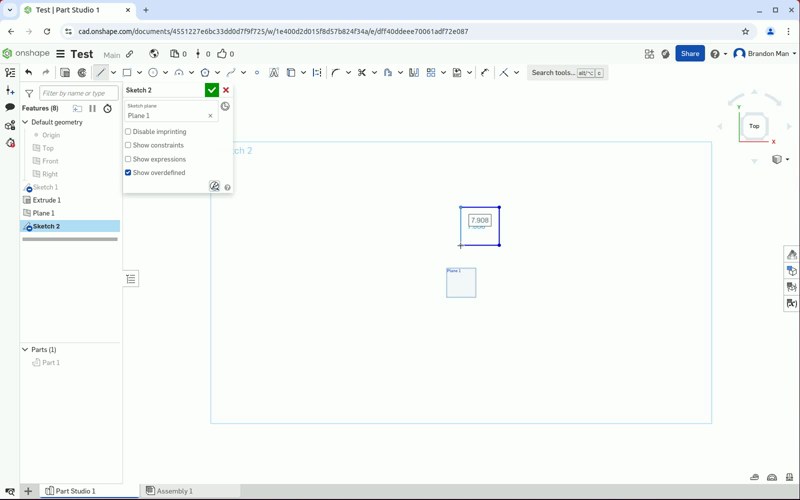
key_up(shift)
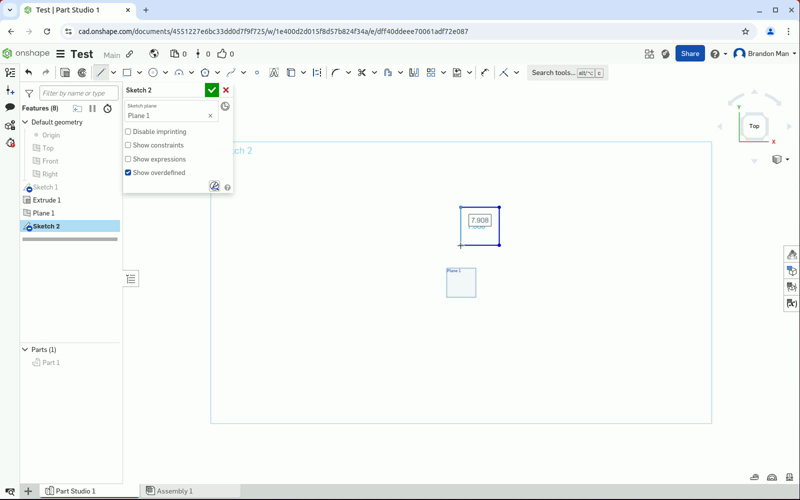
click(460, 245)
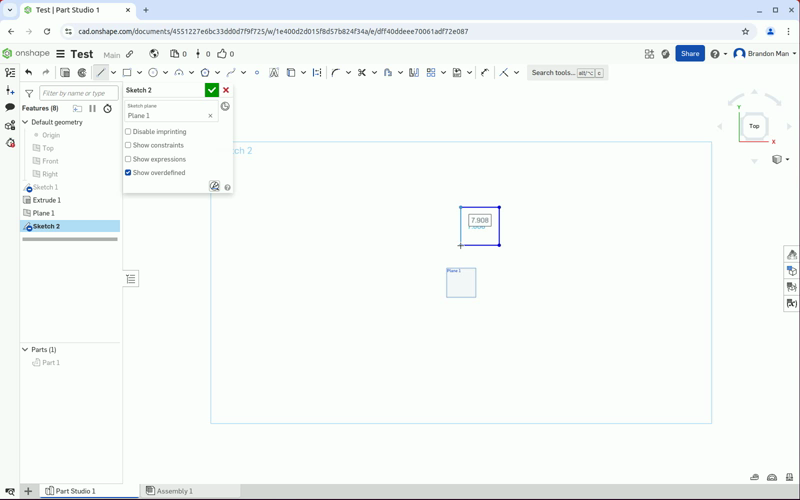
key(esc)
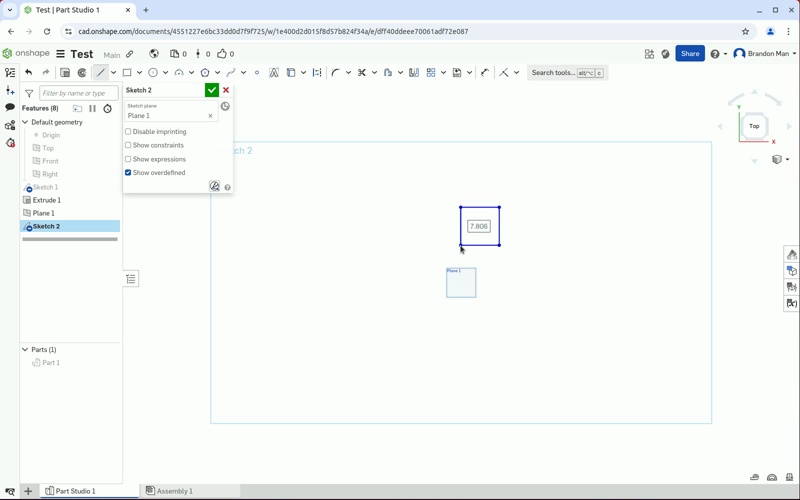
mouse_move(466, 225)
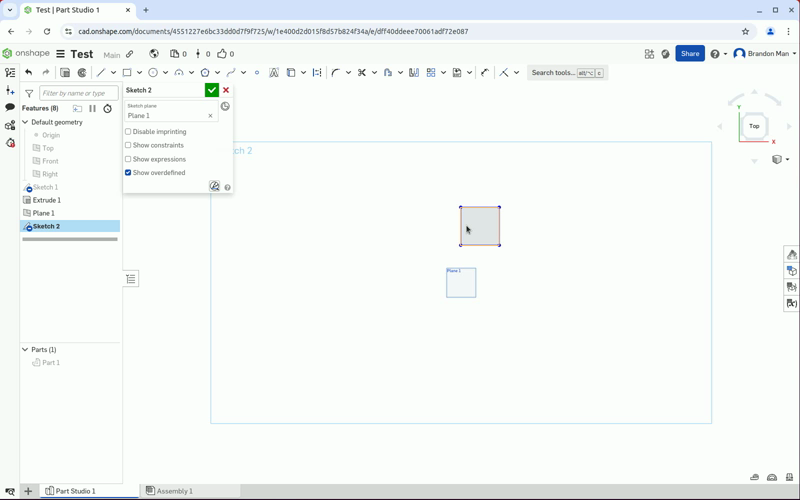
scroll(6)
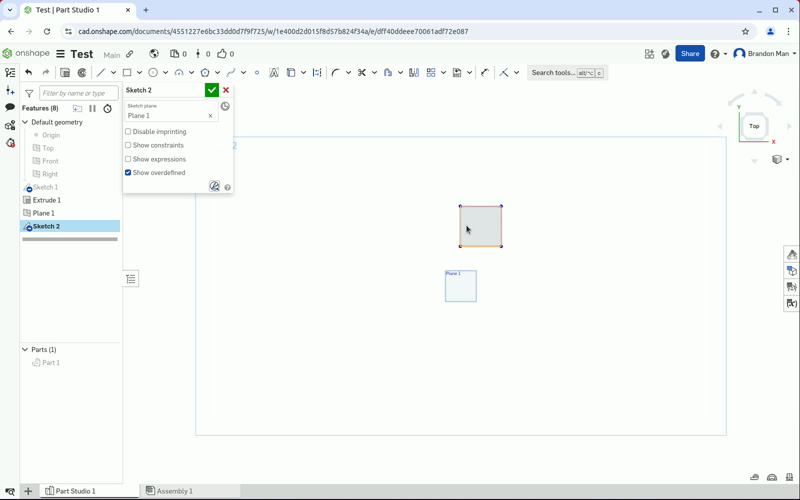
scroll(6)
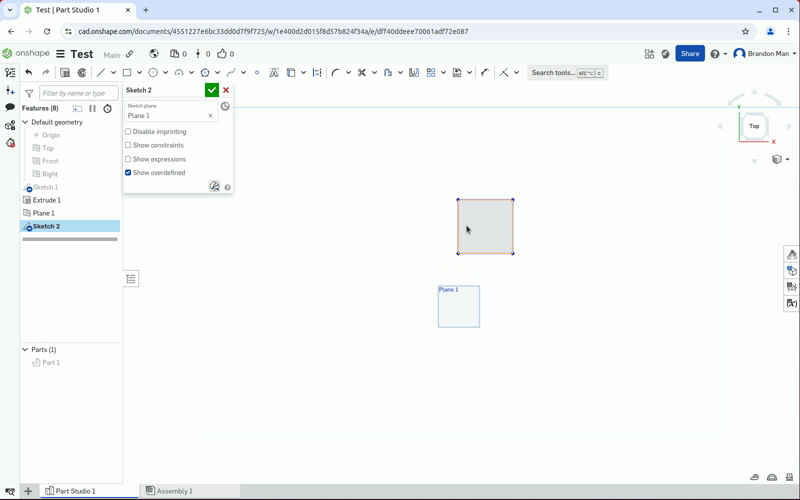
scroll(6)
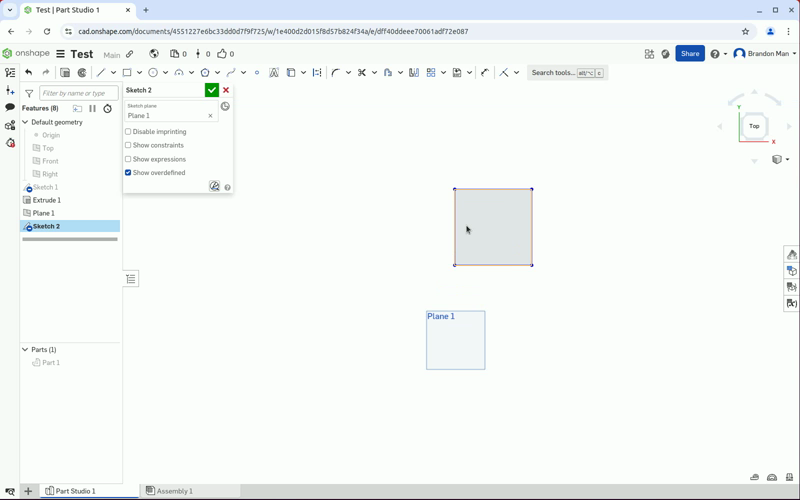
scroll(6)
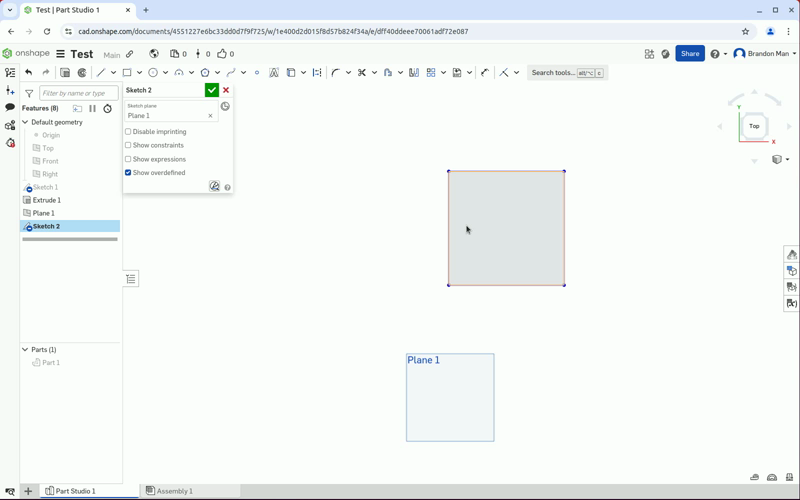
scroll(6)
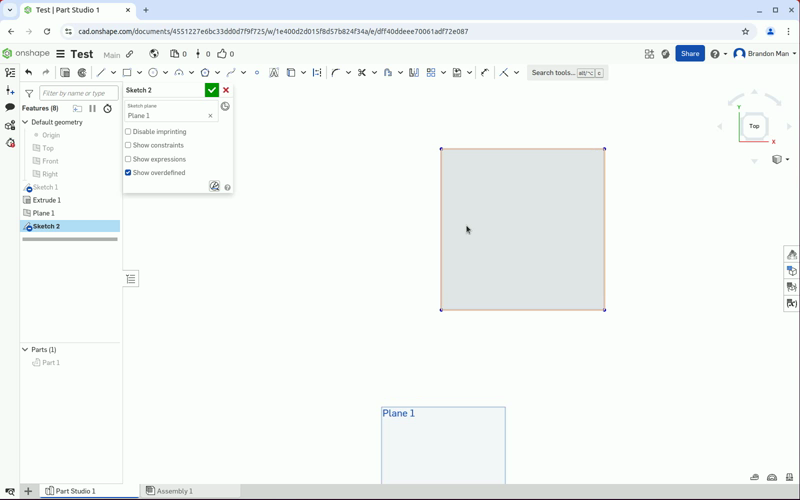
scroll(6)
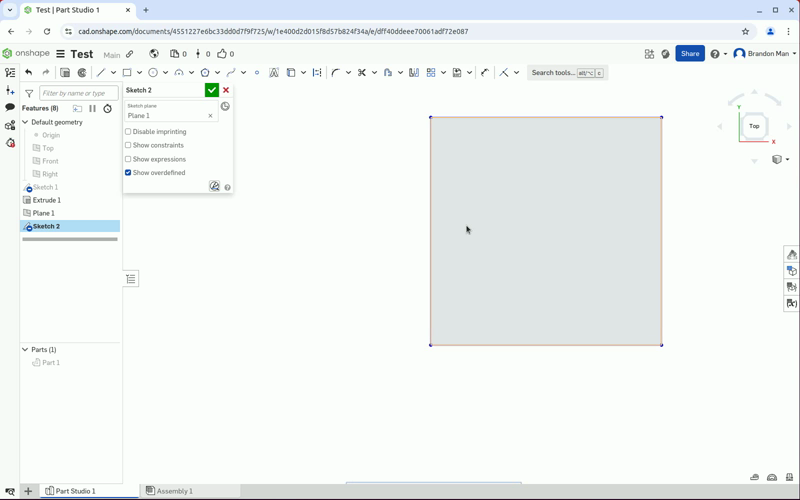
scroll(6)
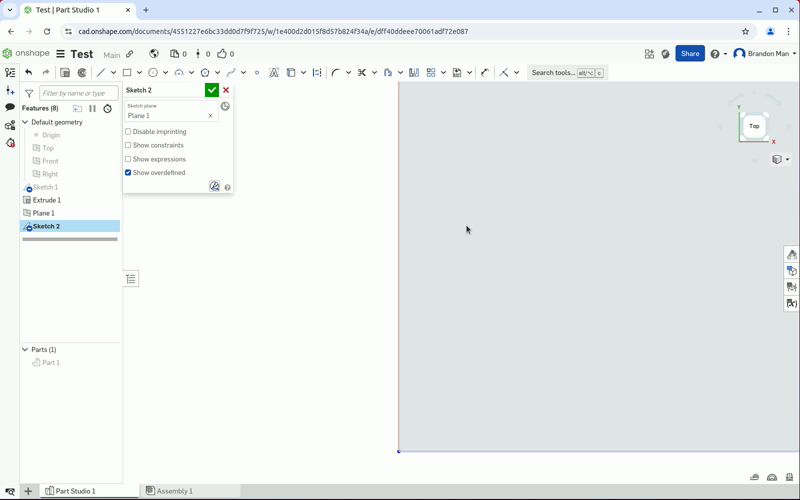
click(466, 225)
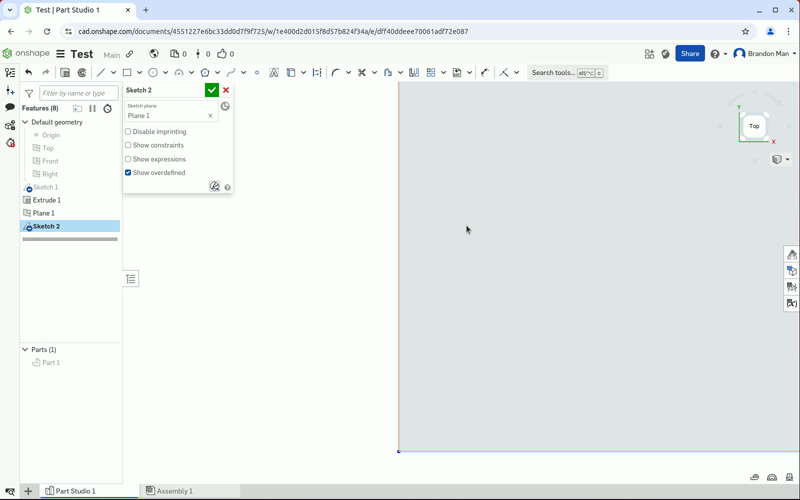
scroll(-6)
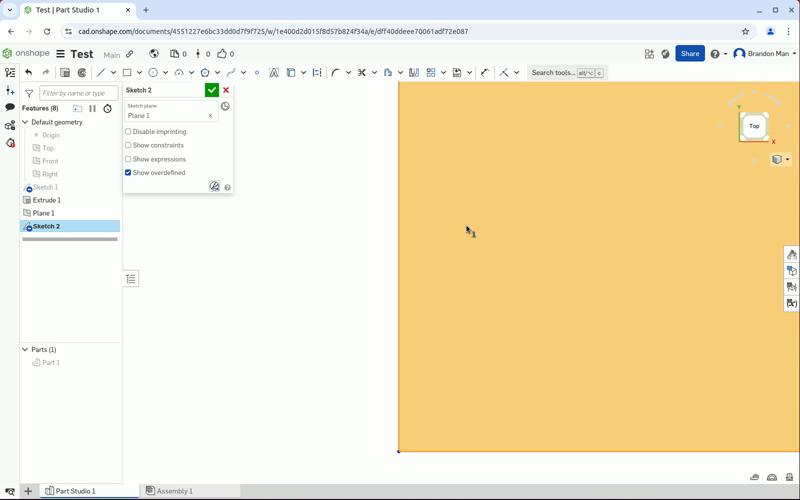
scroll(-6)
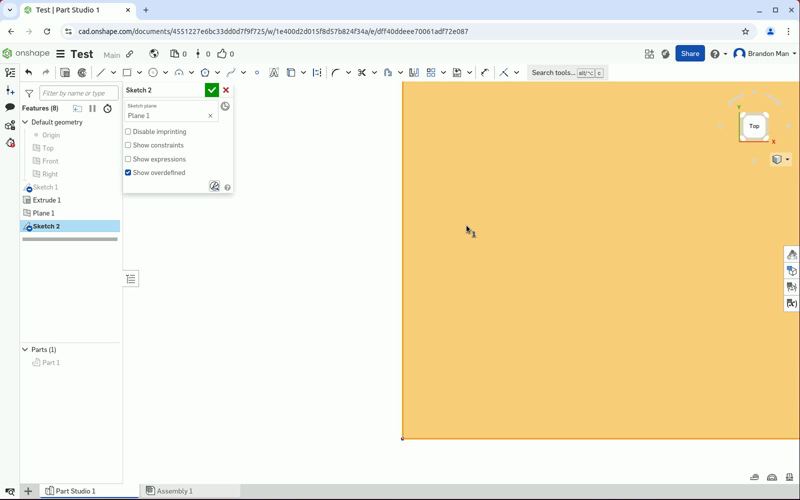
scroll(-6)
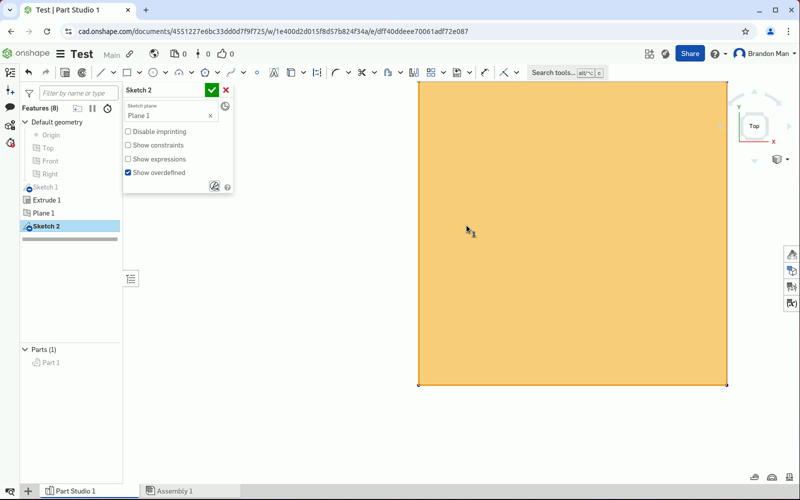
scroll(-6)
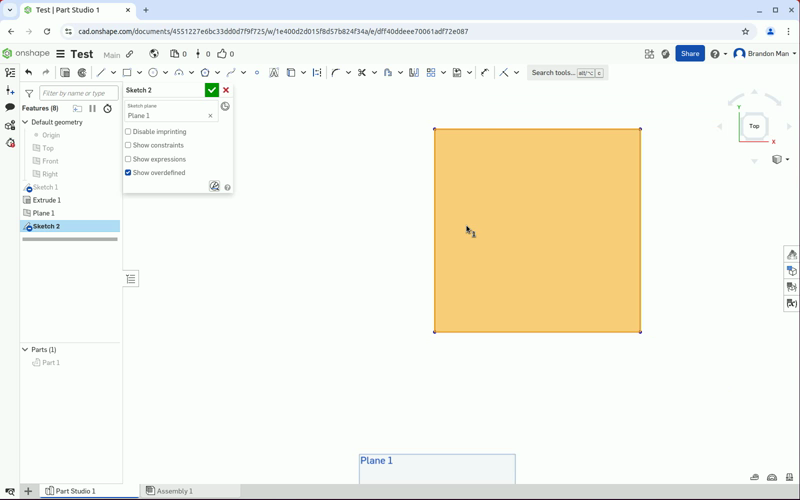
scroll(-6)
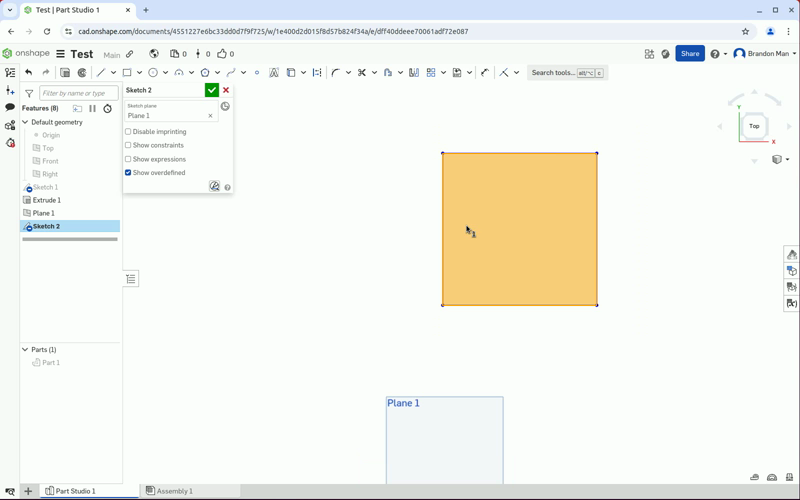
scroll(-6)
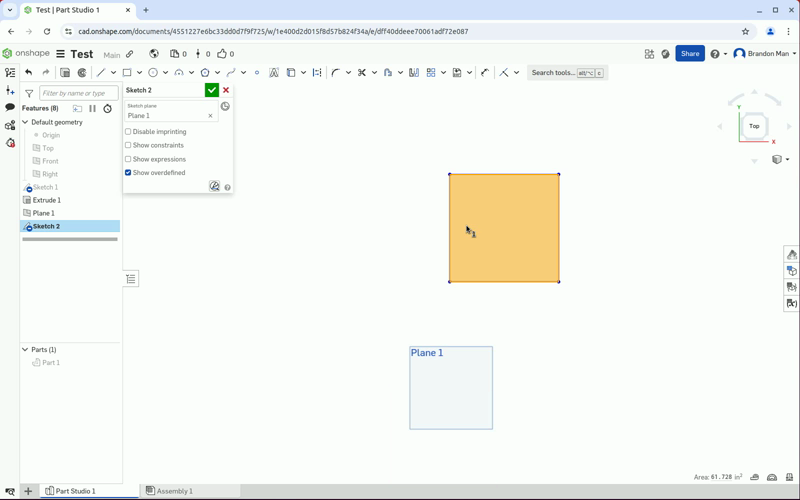
scroll(-6)
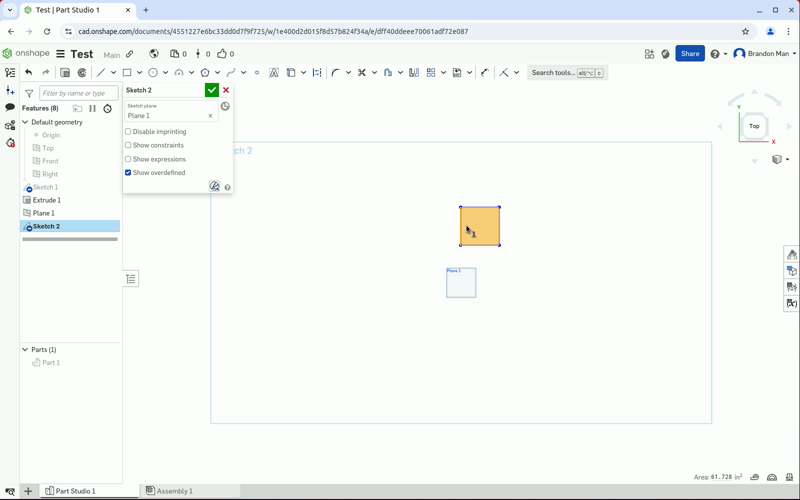
mouse_move(73, 352)
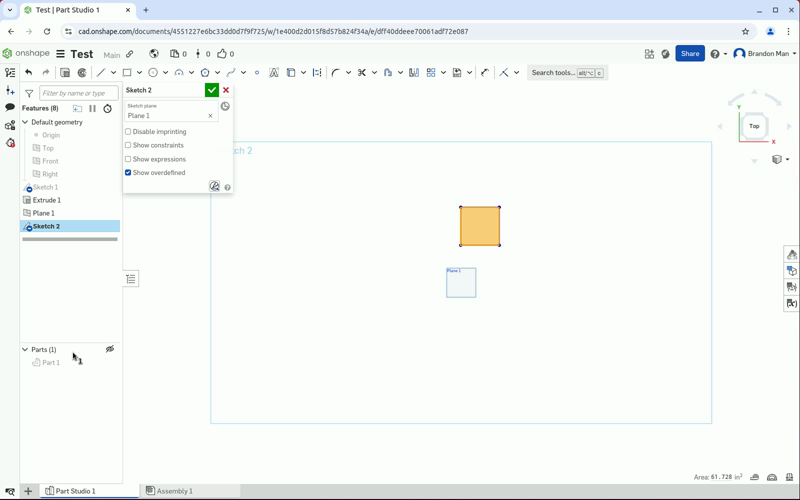
key(shift+y)
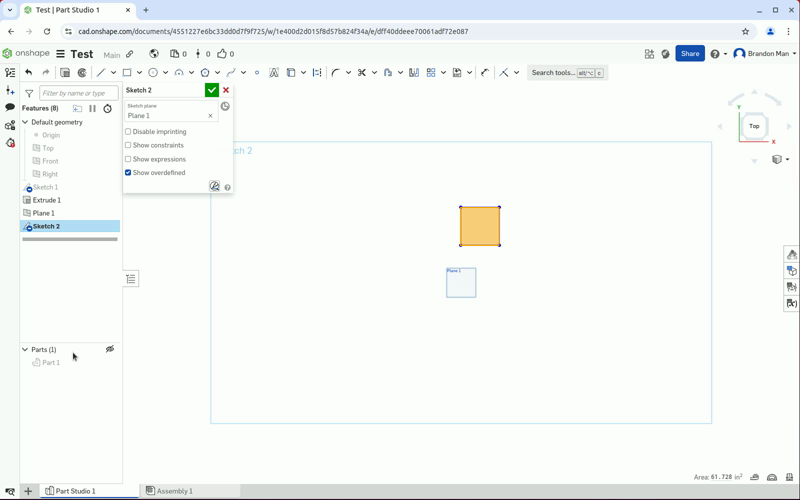
key(shift+e)
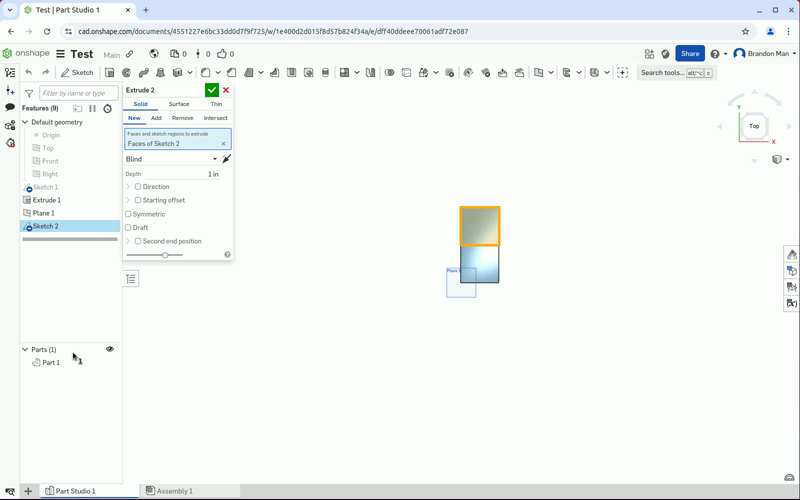
mouse_move(143, 106)
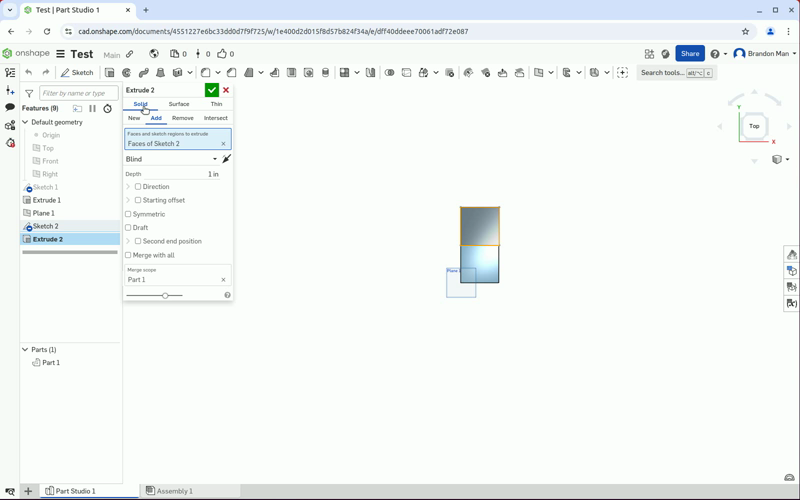
click(143, 106)
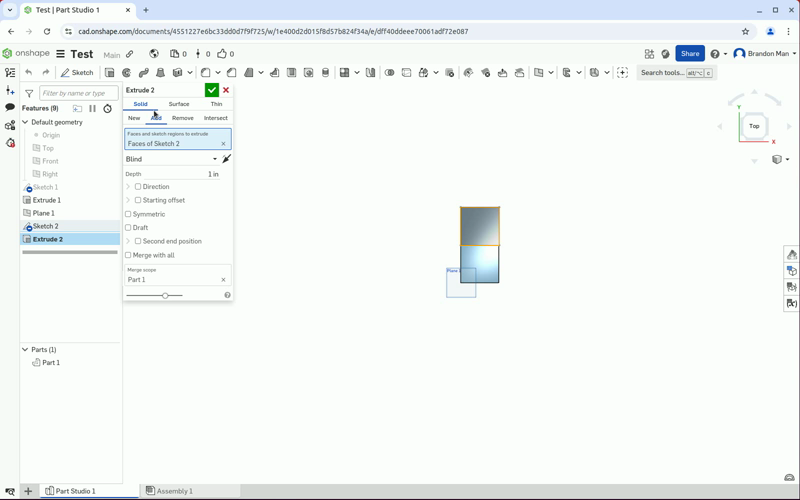
mouse_move(186, 120)
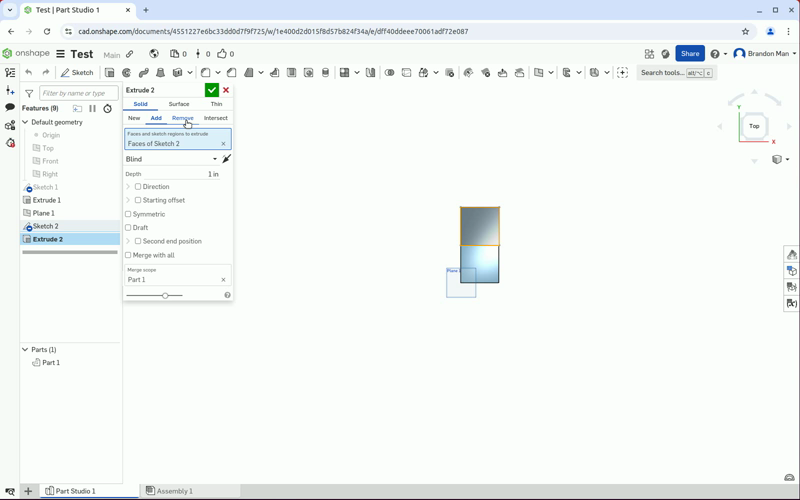
click(186, 120)
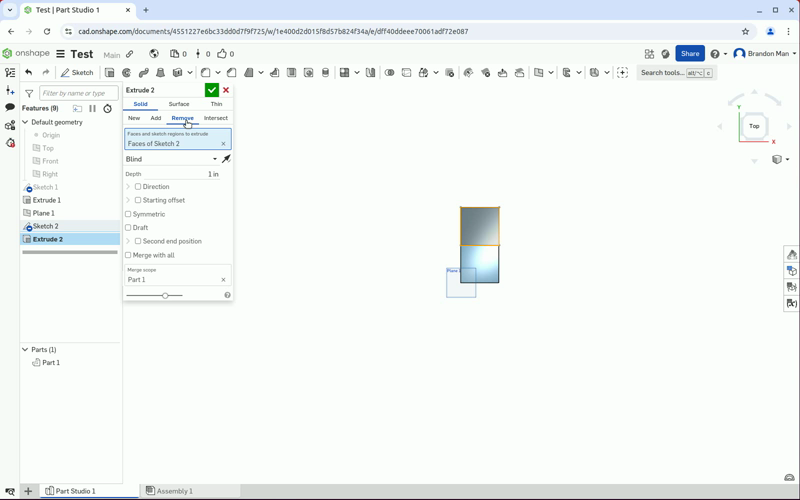
key(tab, 4)
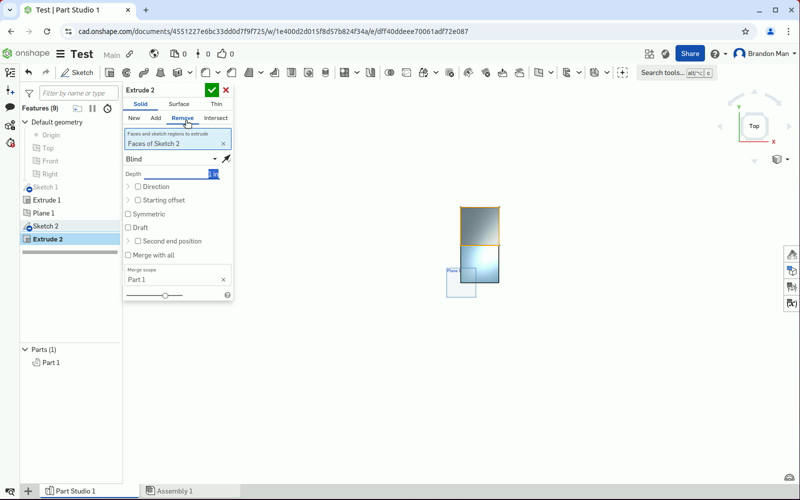
text(15.405)
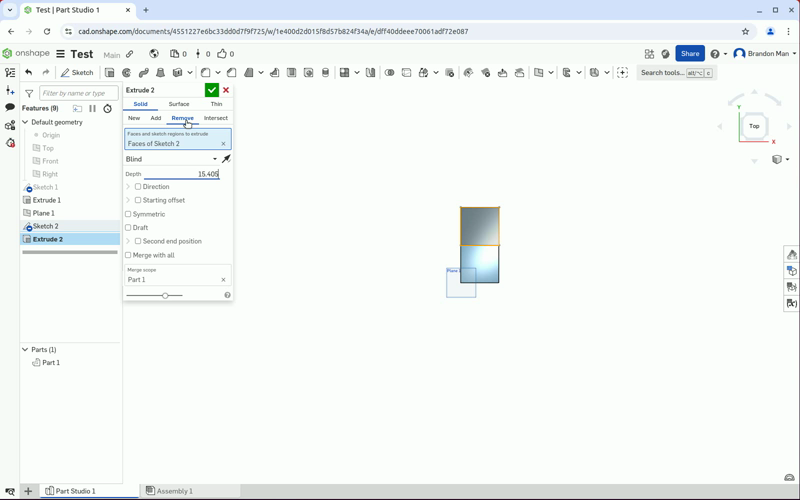
key(tab, 6)
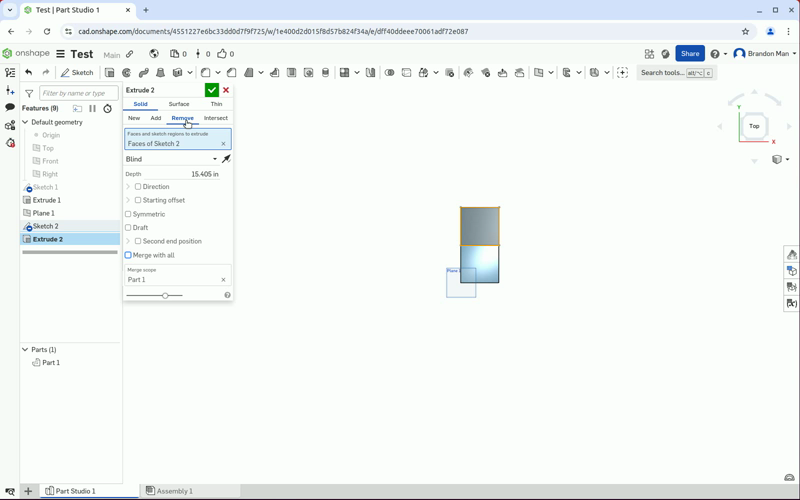
key(space)
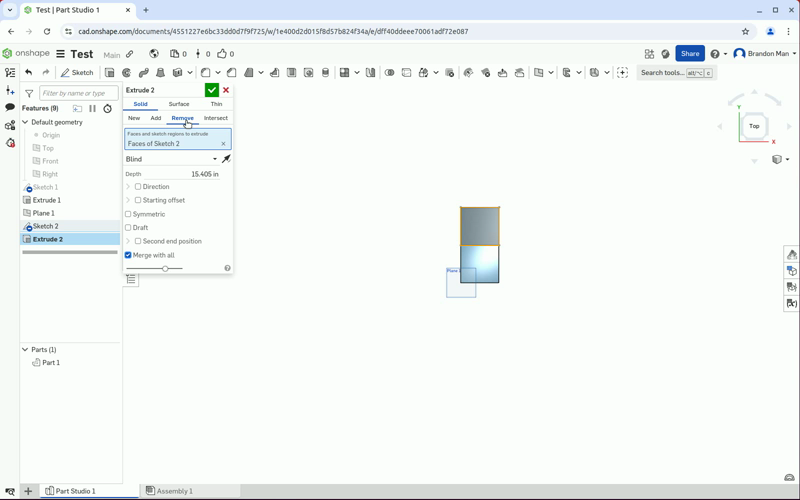
key(enter)
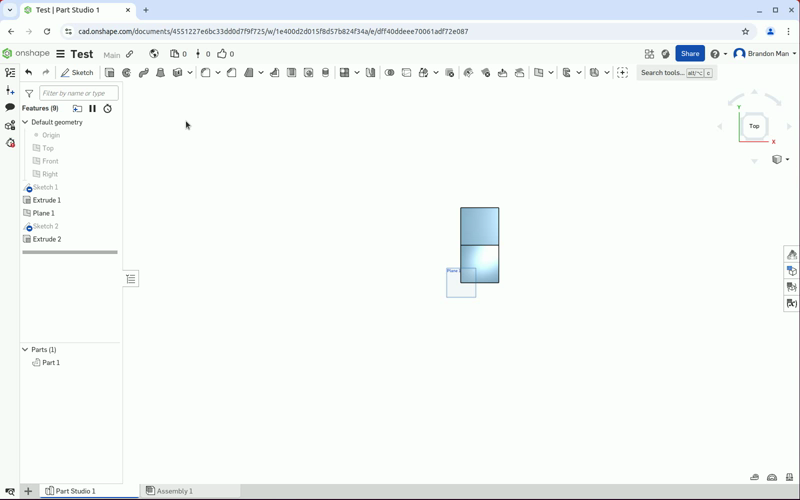
key(shift+h)
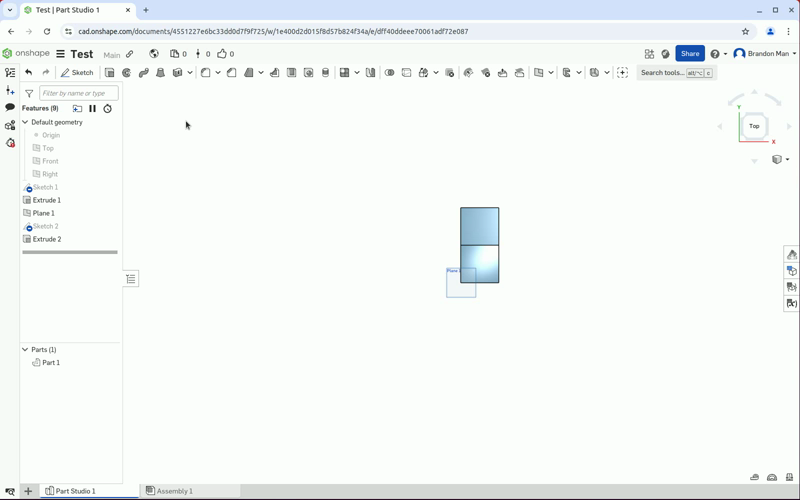
key(shift+h)
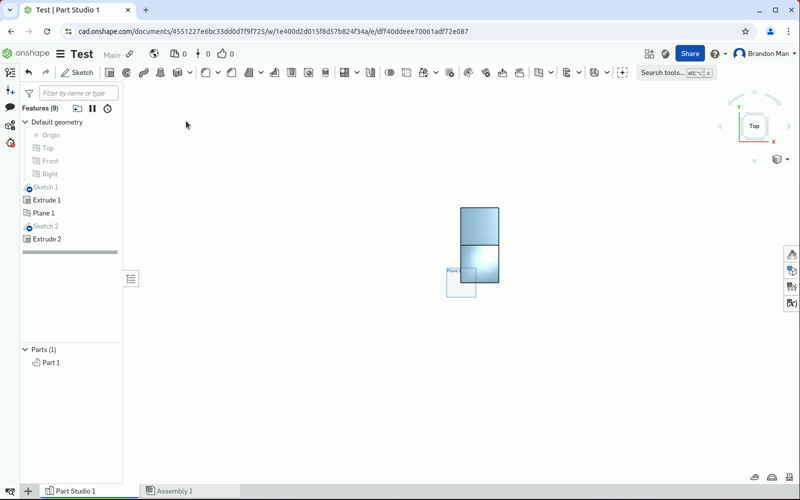
key(shift+7)
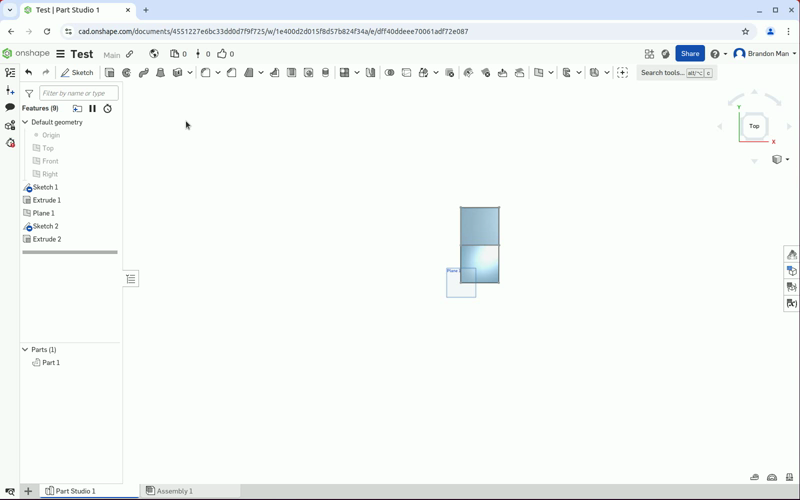
key(up, 3)
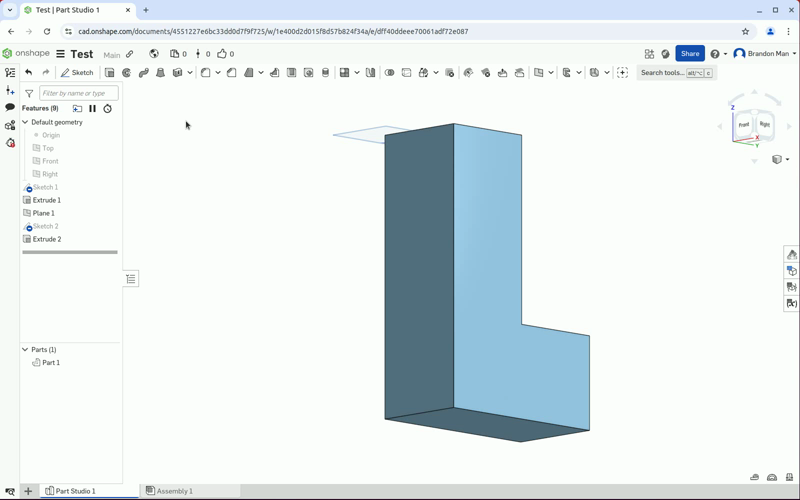
key(left, 3)
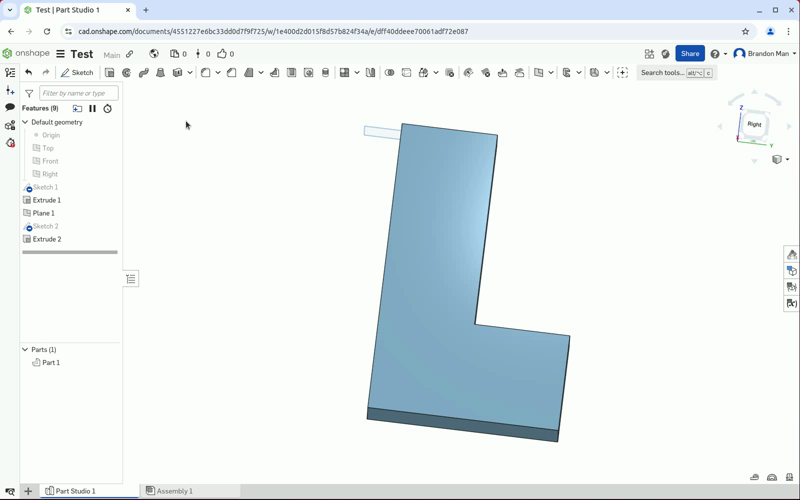
key(right, 3)
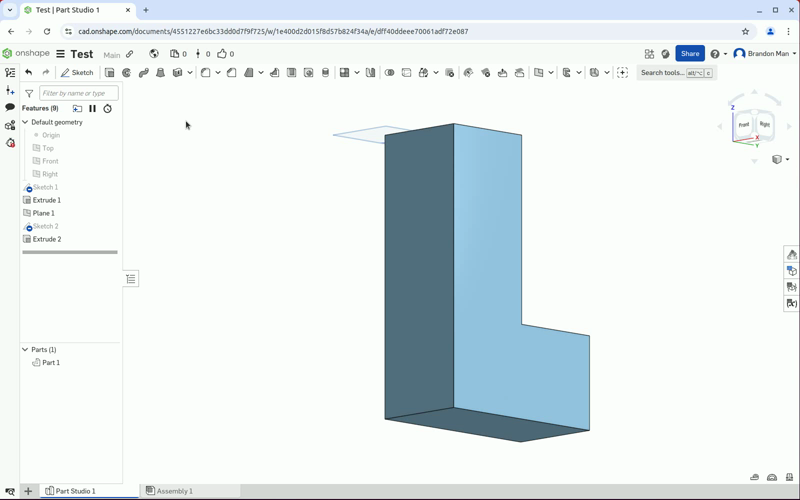
key(down, 3)
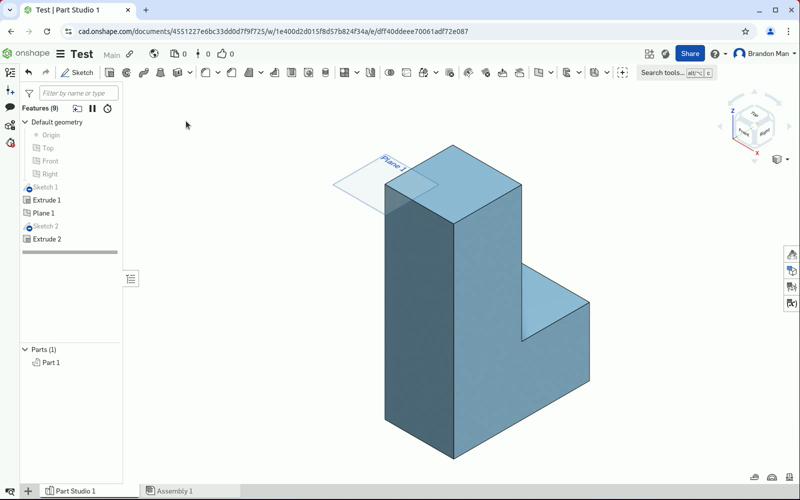
mouse_move(73, 189)
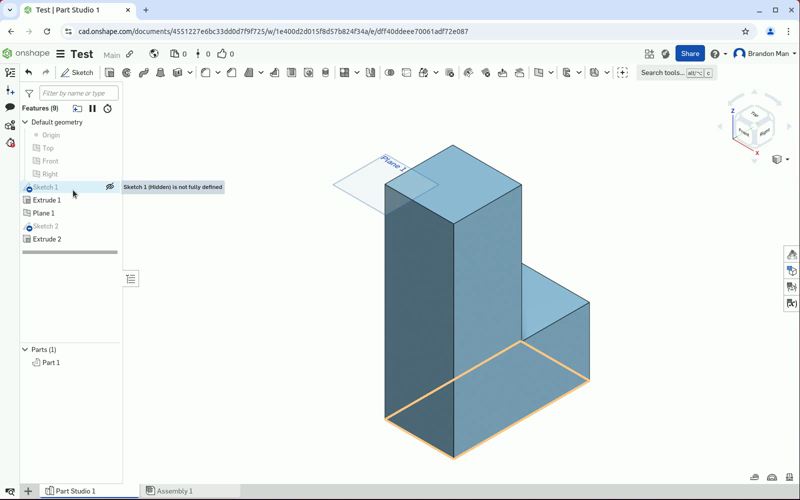
click(73, 189)